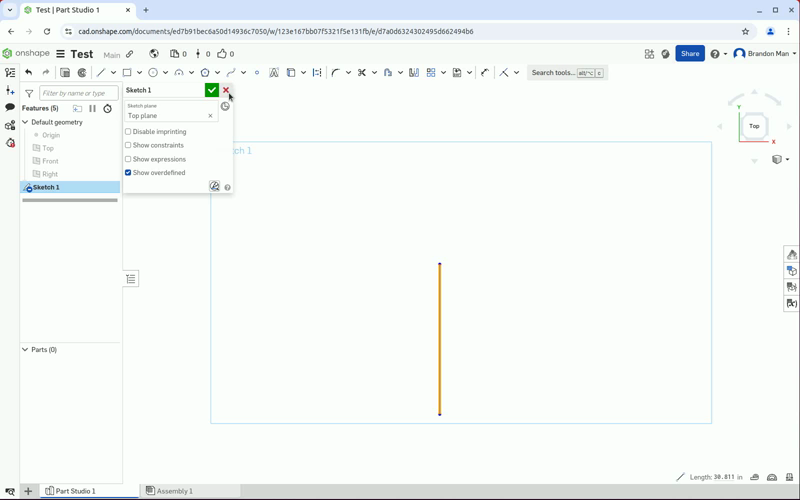
key(shift+h)
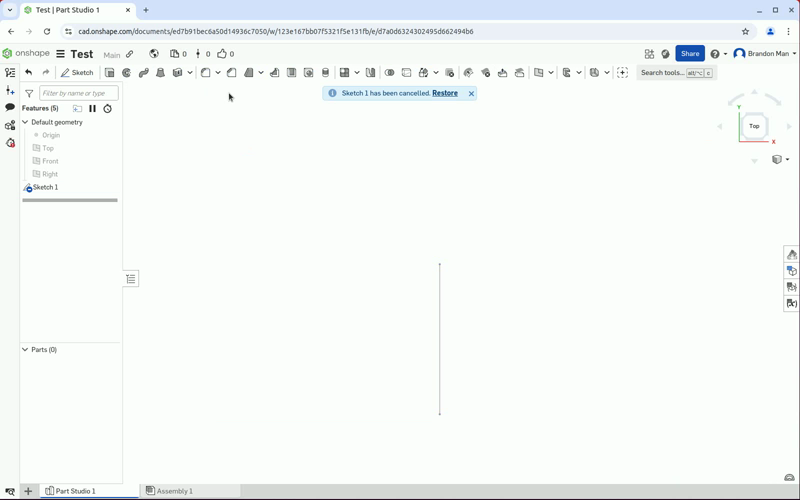
key(shift+s)
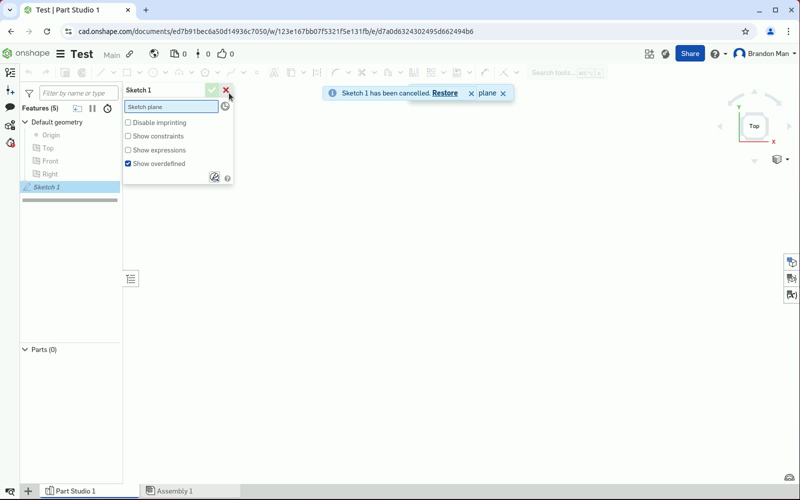
mouse_move(73, 150)
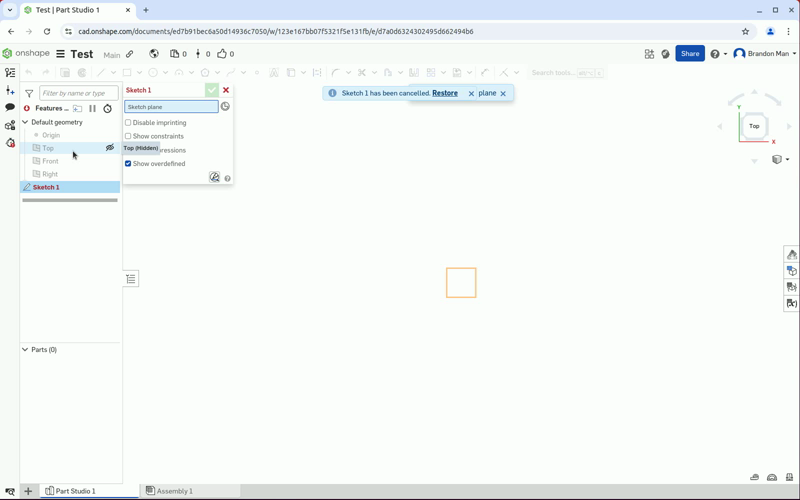
click(73, 150)
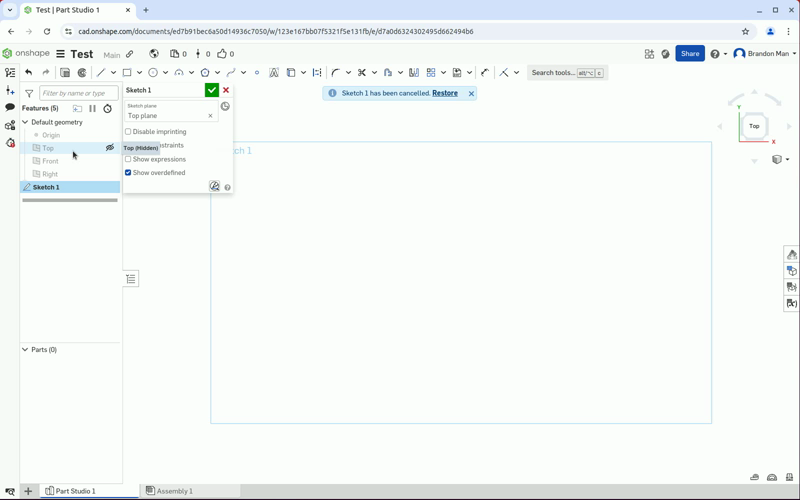
mouse_move(73, 352)
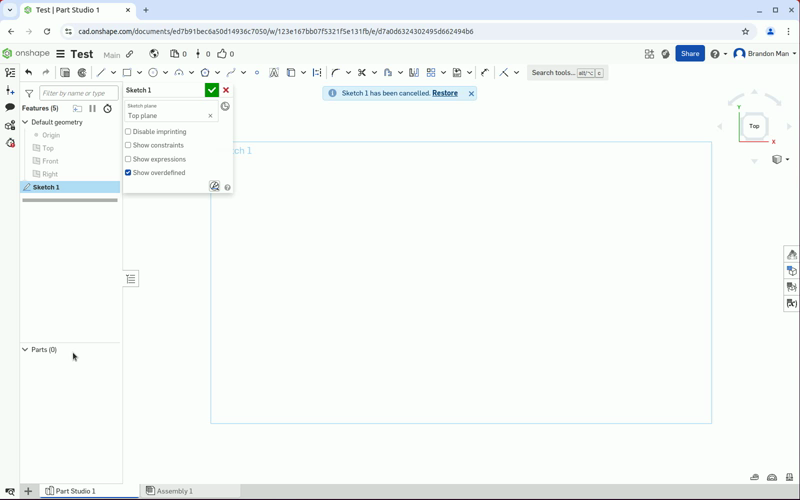
key(y)
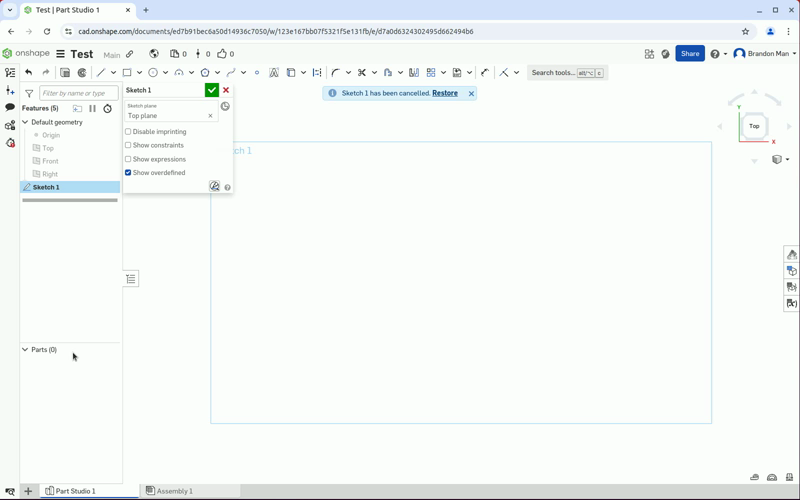
key(l)
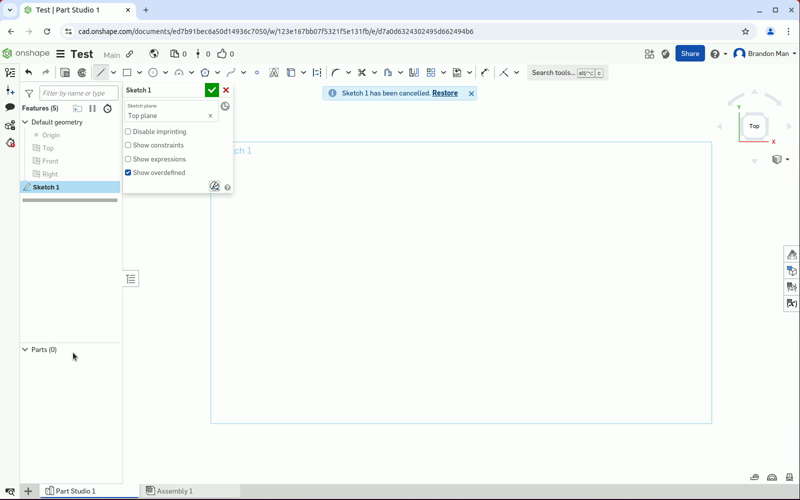
key_down(shift)
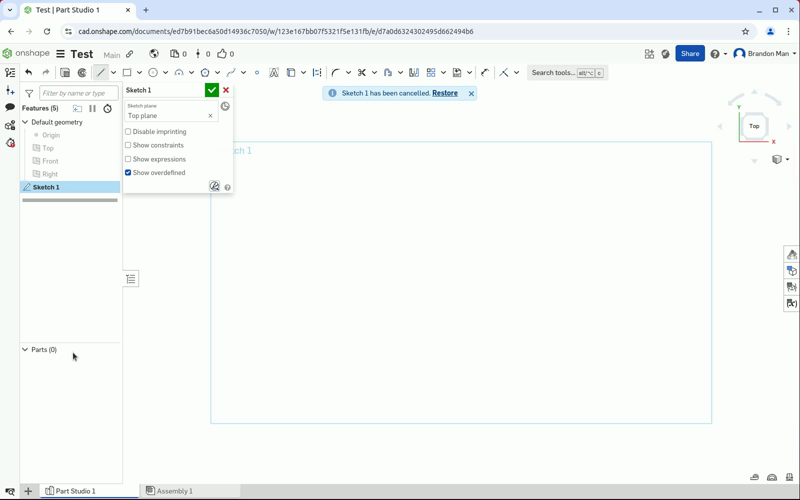
mouse_move(401, 282)
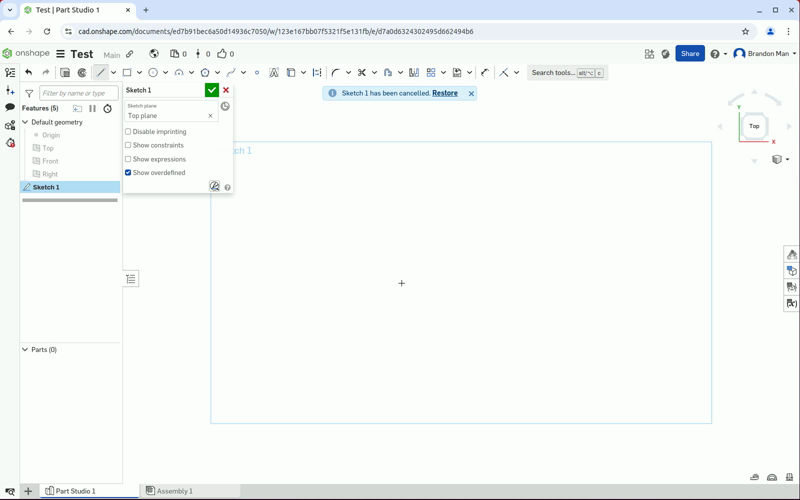
click(401, 282)
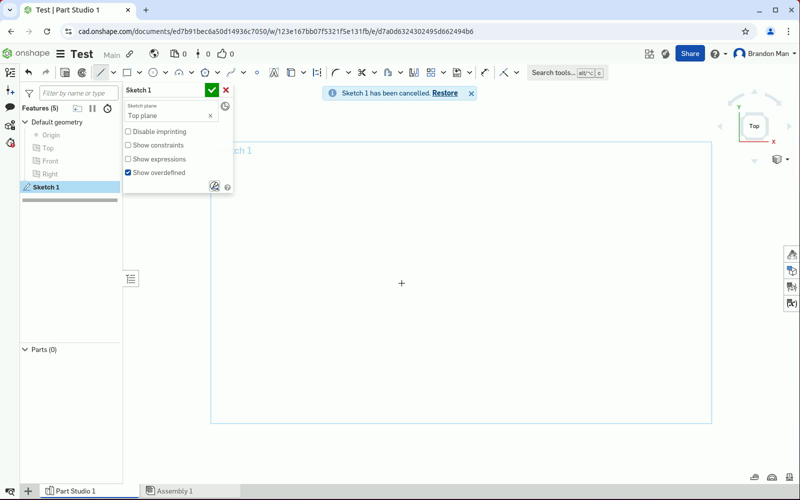
key_up(shift)
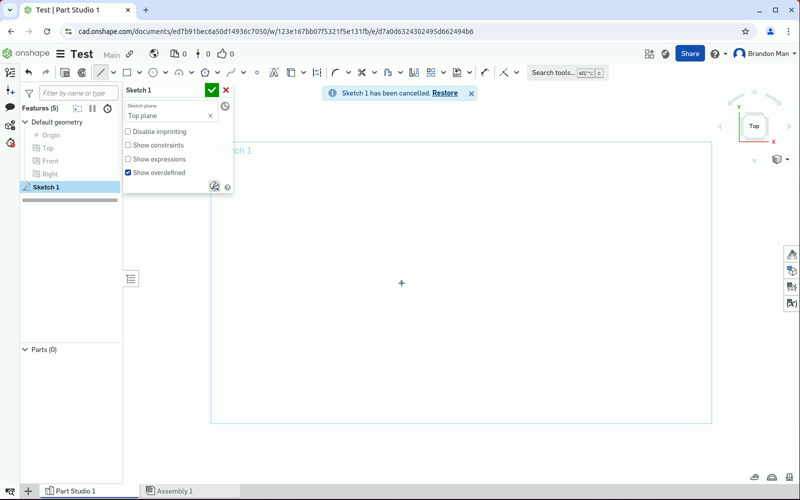
key_down(shift)
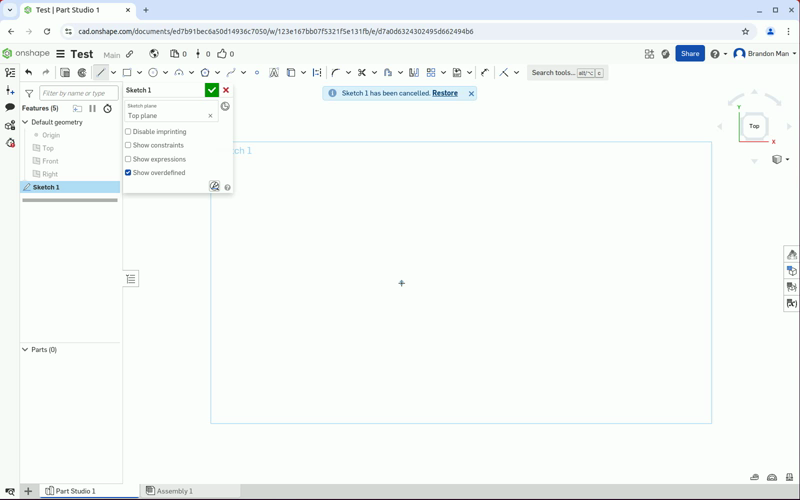
mouse_move(520, 282)
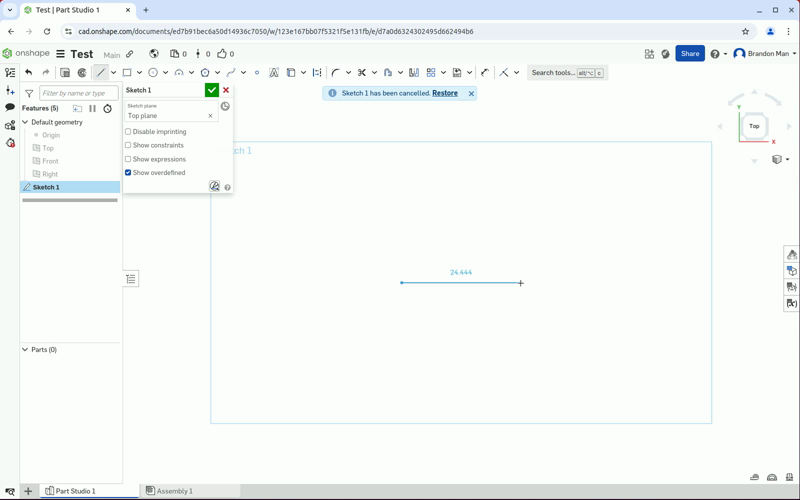
click(520, 282)
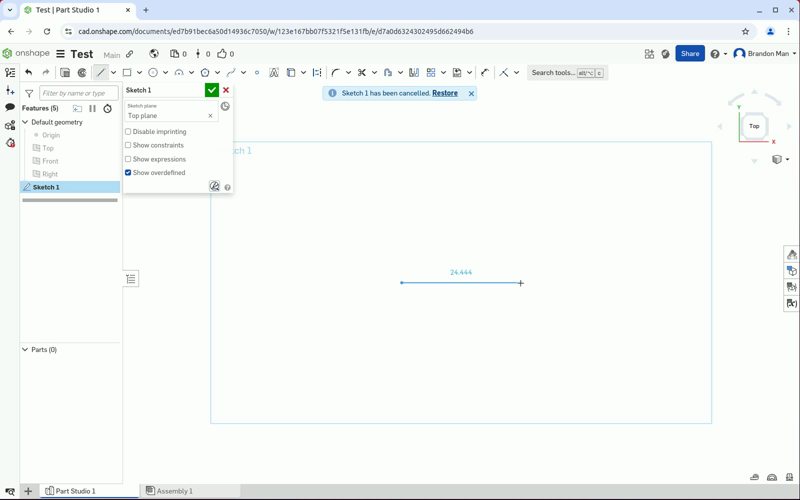
key_up(shift)
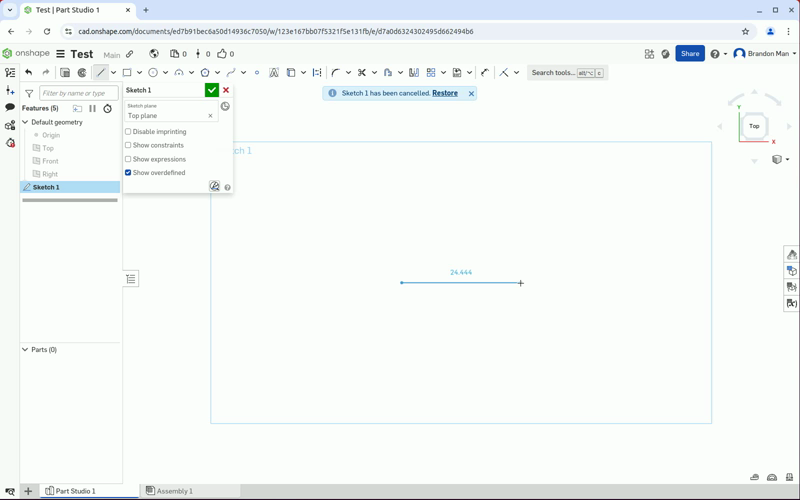
key_down(shift)
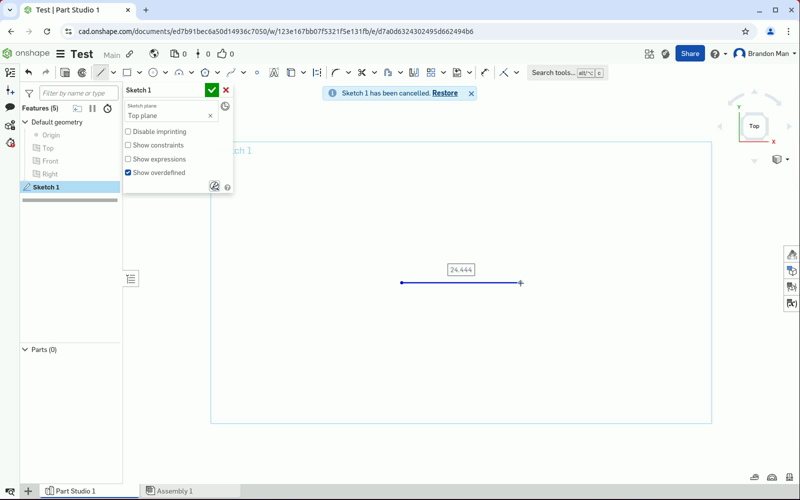
mouse_move(550, 282)
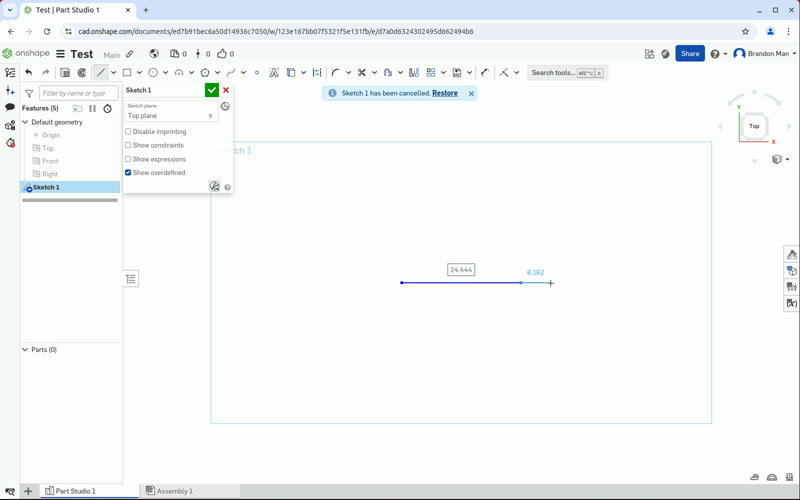
mouse_move(520, 265)
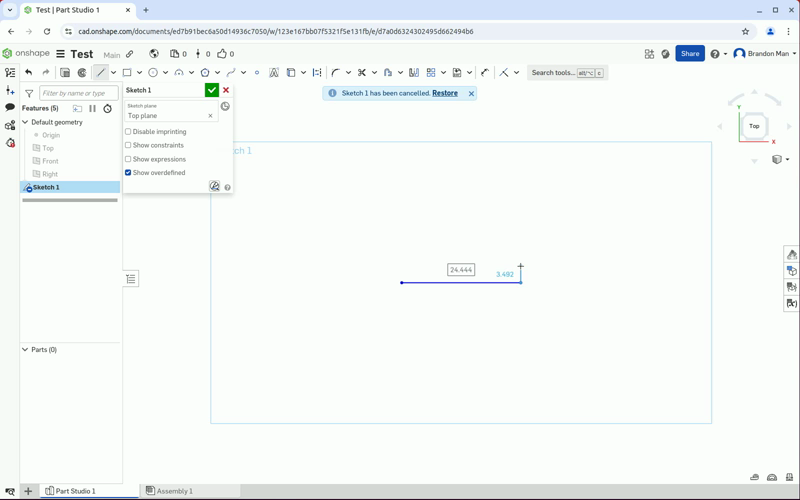
click(520, 265)
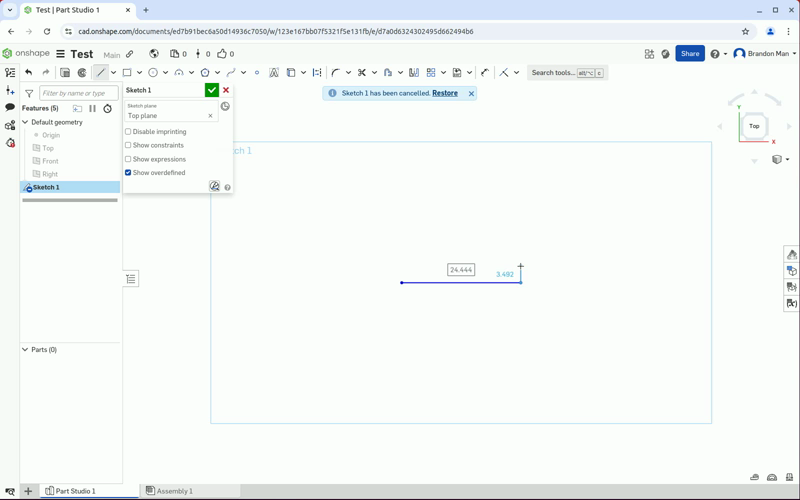
key_up(shift)
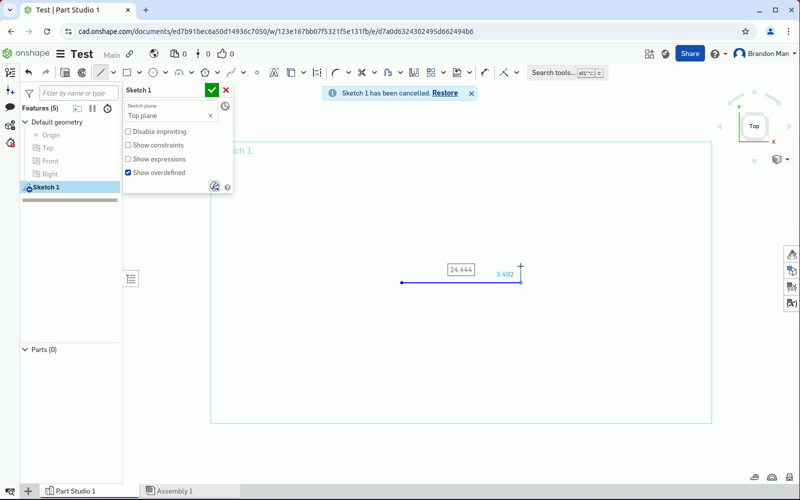
key_down(shift)
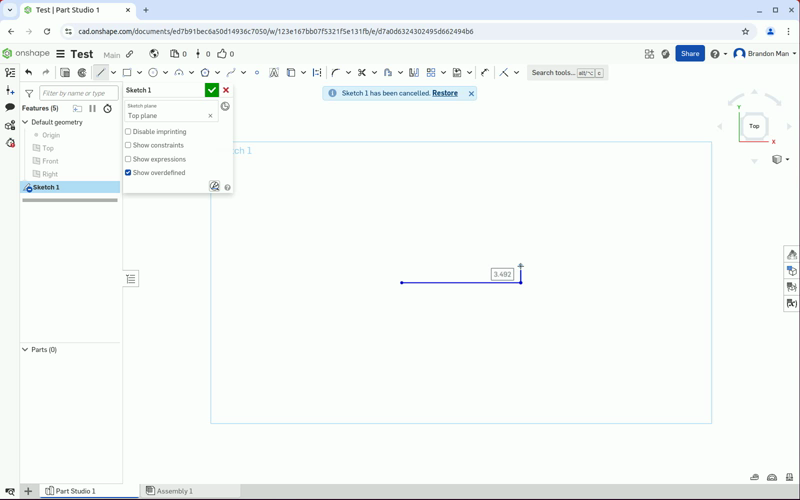
mouse_move(550, 265)
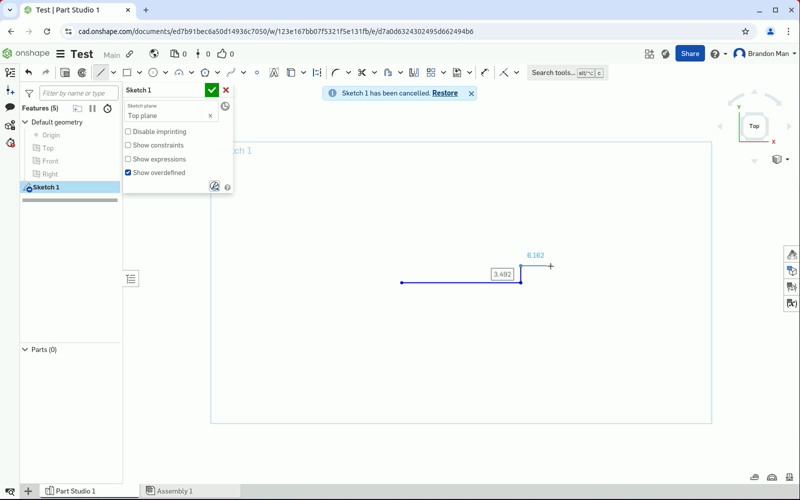
mouse_move(486, 265)
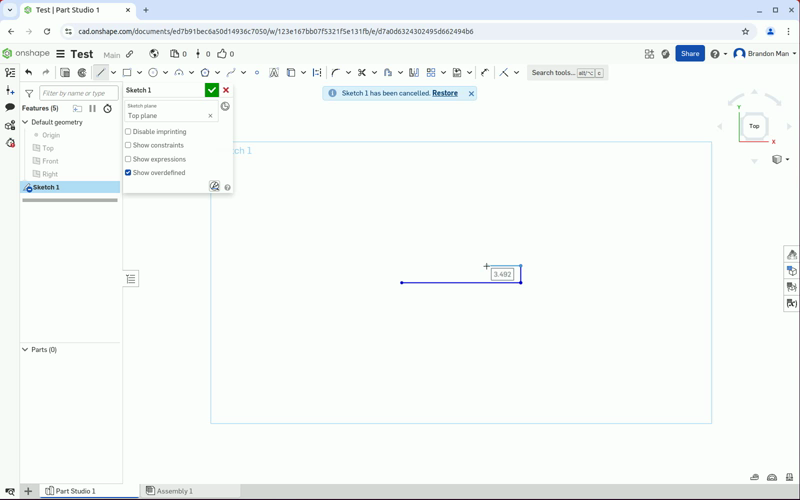
click(486, 265)
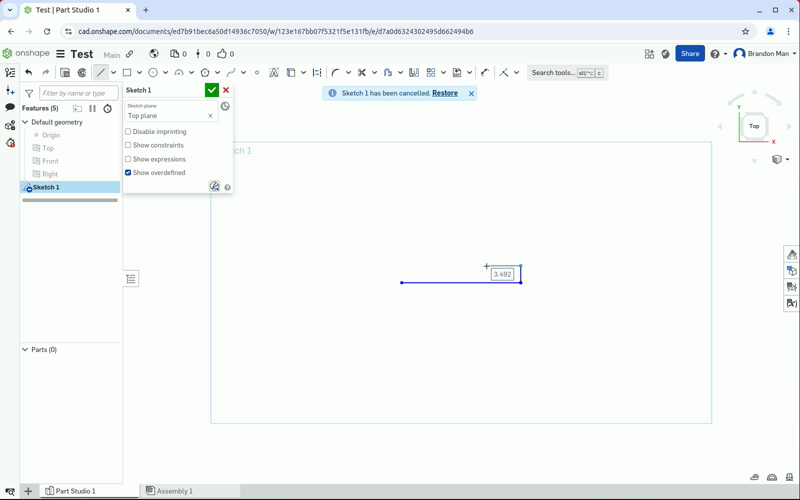
key_up(shift)
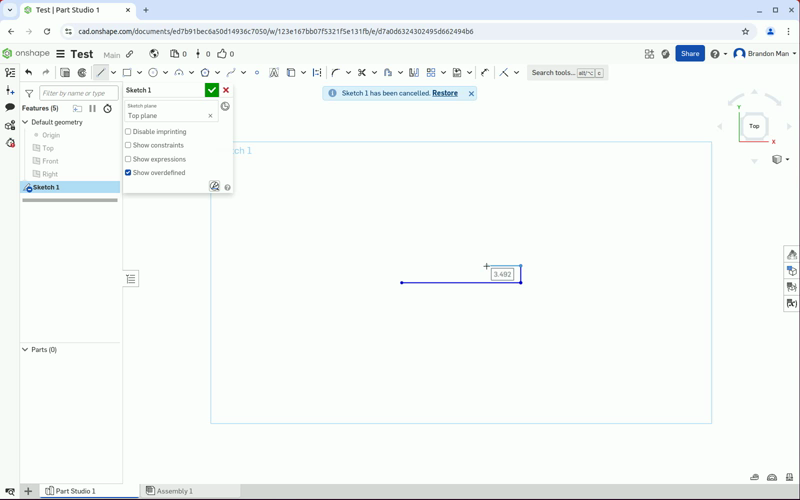
key_down(shift)
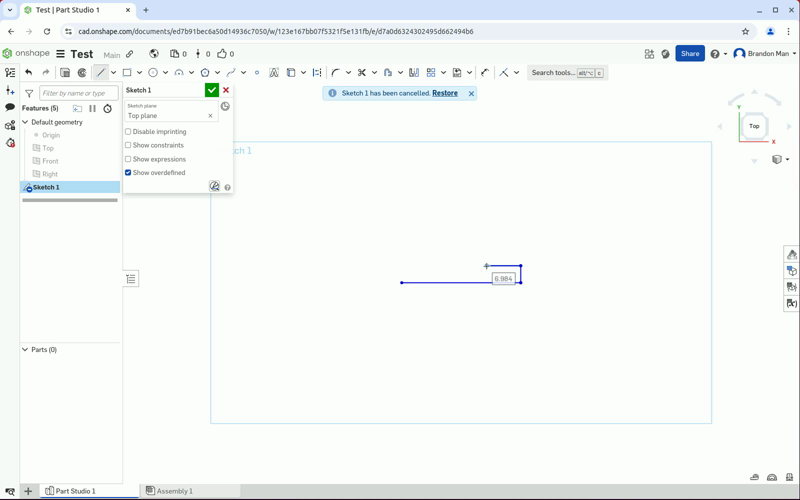
mouse_move(486, 170)
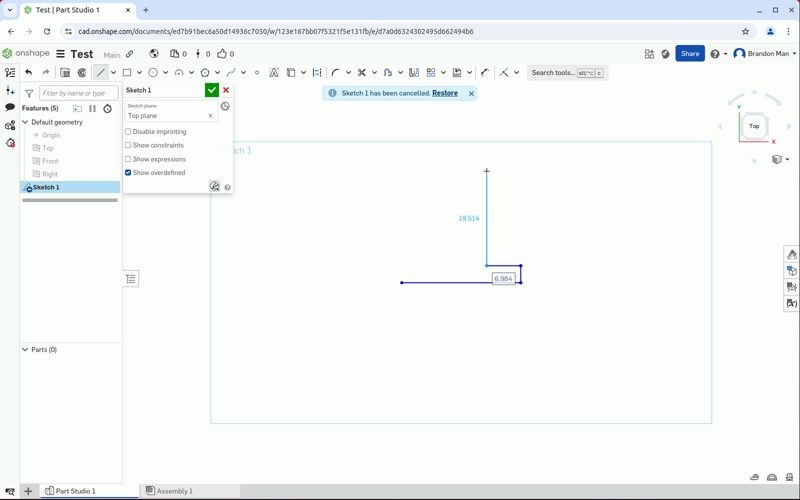
click(486, 170)
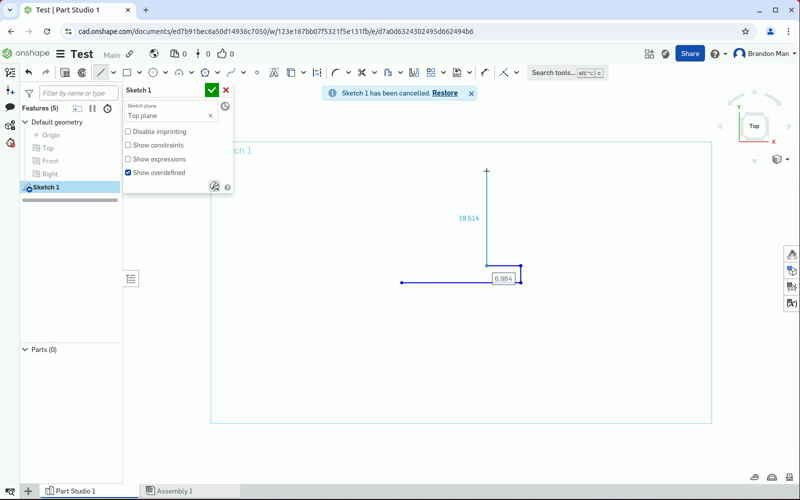
key_up(shift)
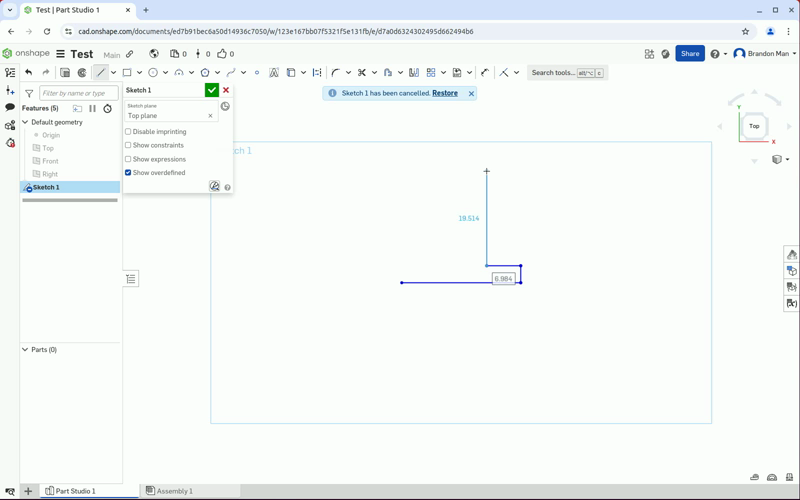
key_down(shift)
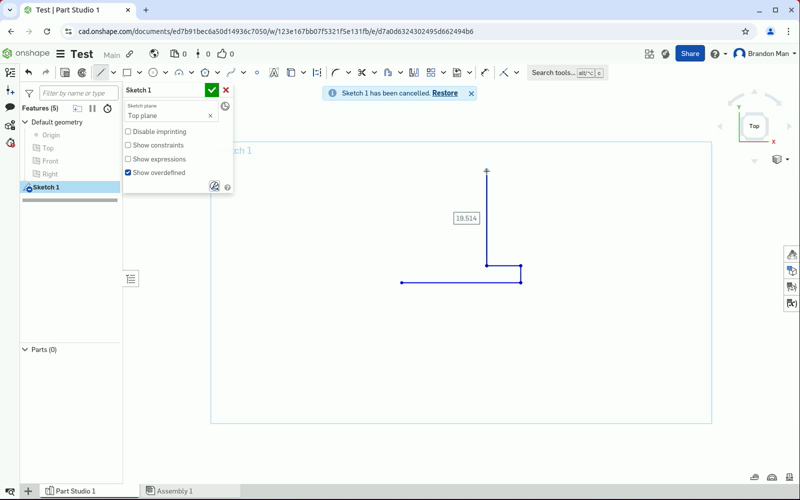
mouse_move(516, 170)
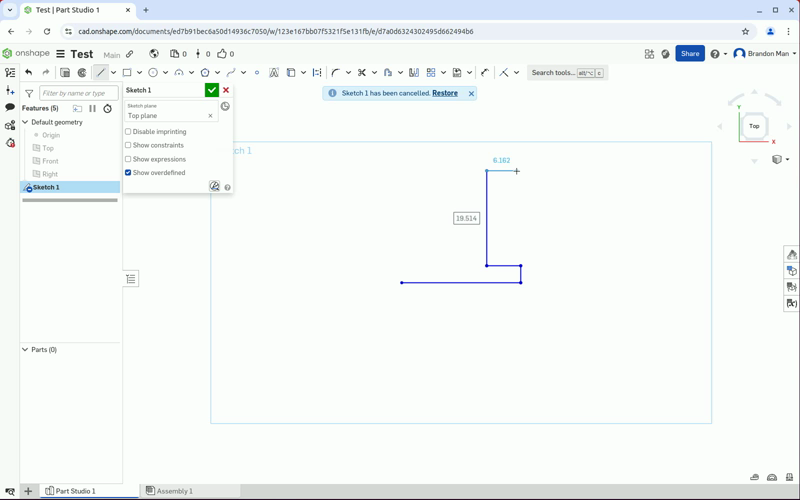
mouse_move(435, 170)
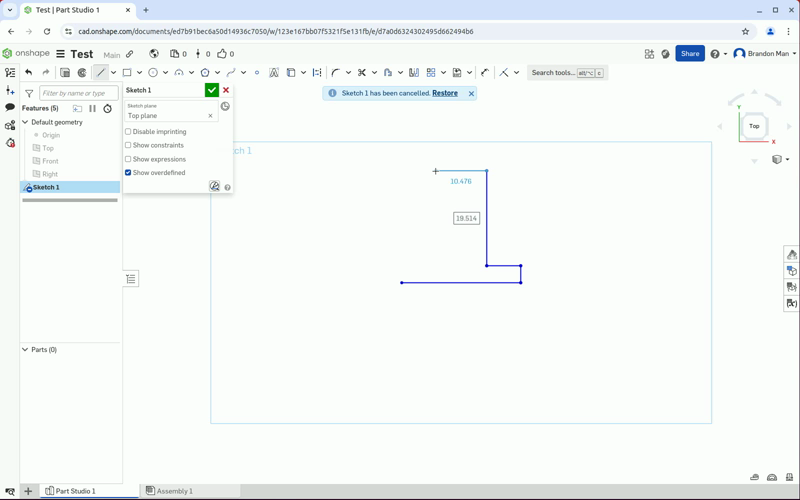
click(435, 170)
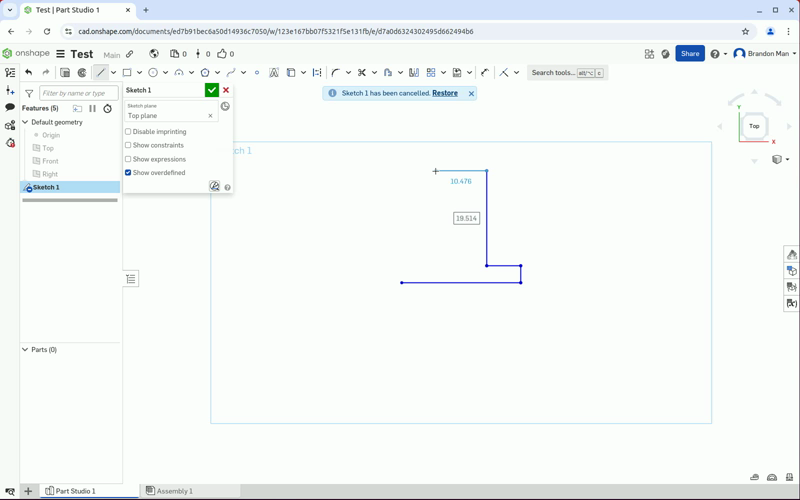
key_up(shift)
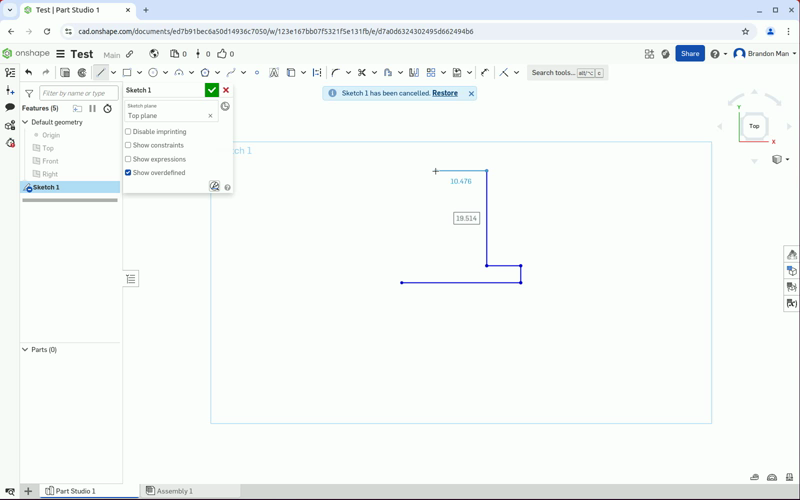
key_down(shift)
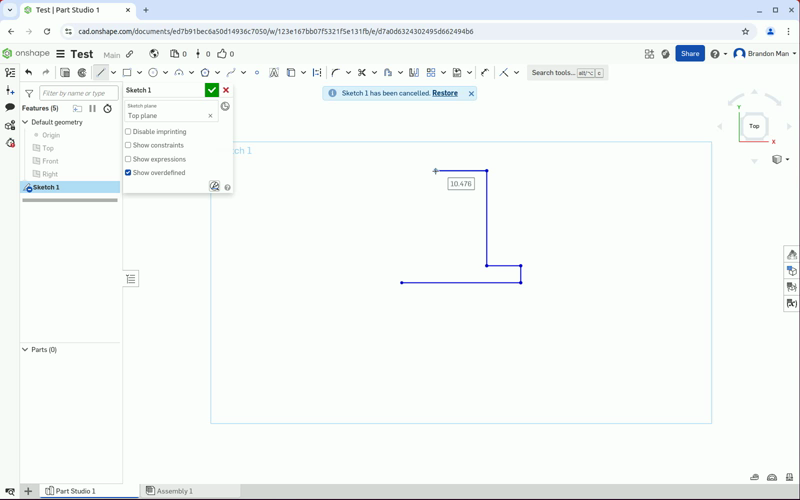
mouse_move(435, 265)
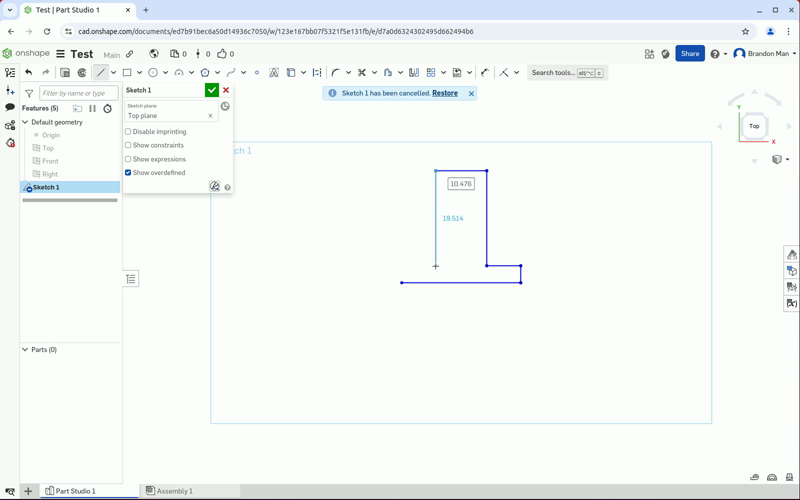
click(435, 265)
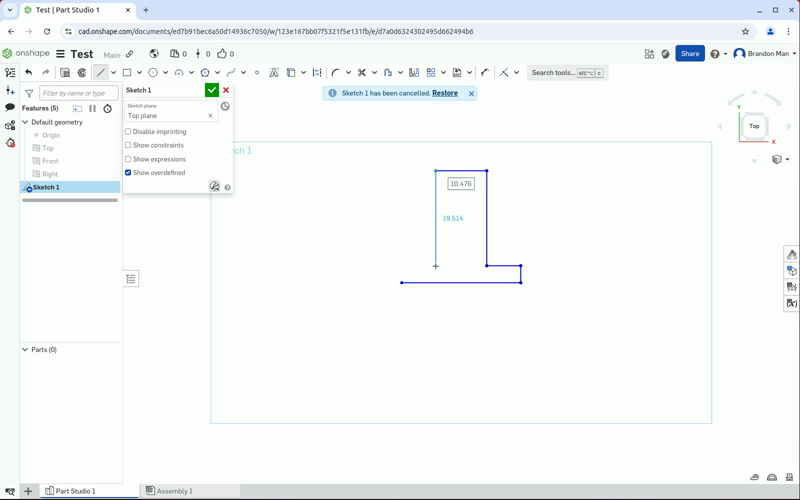
key_up(shift)
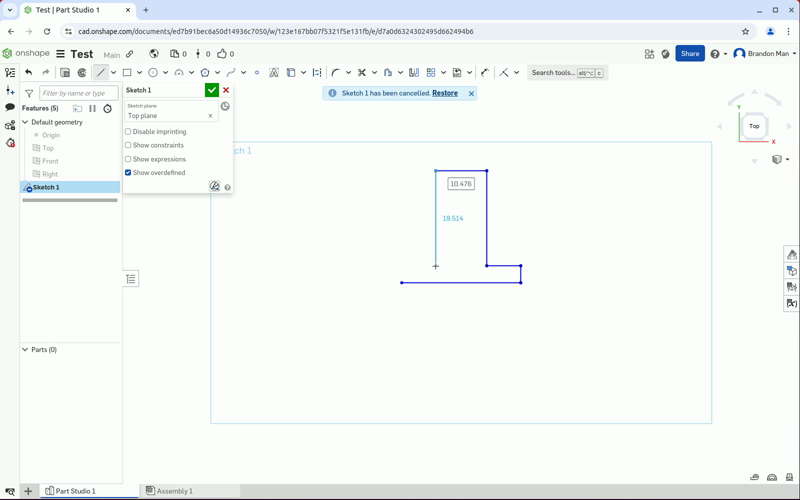
key_down(shift)
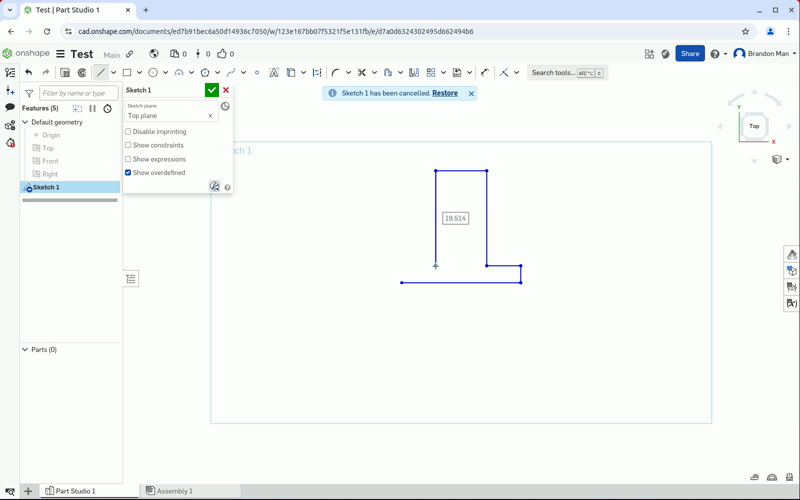
mouse_move(465, 265)
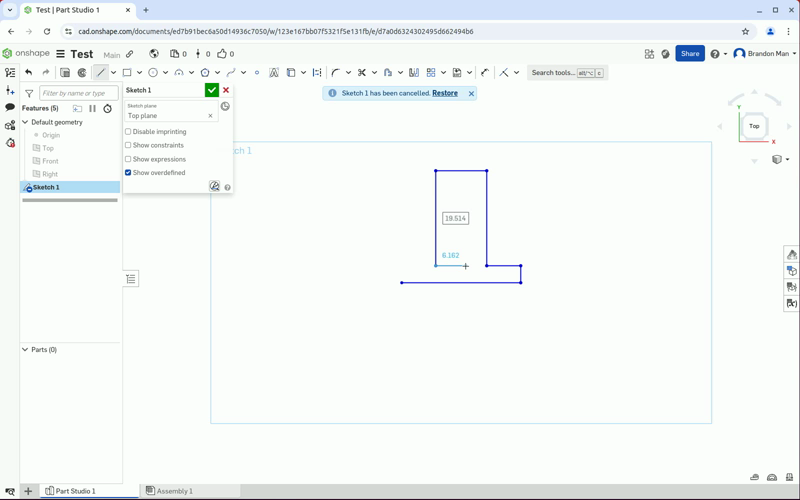
mouse_move(401, 265)
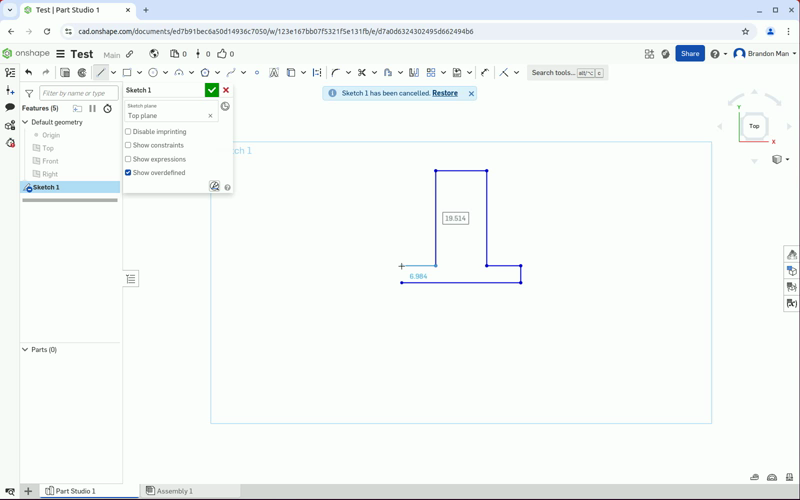
click(401, 265)
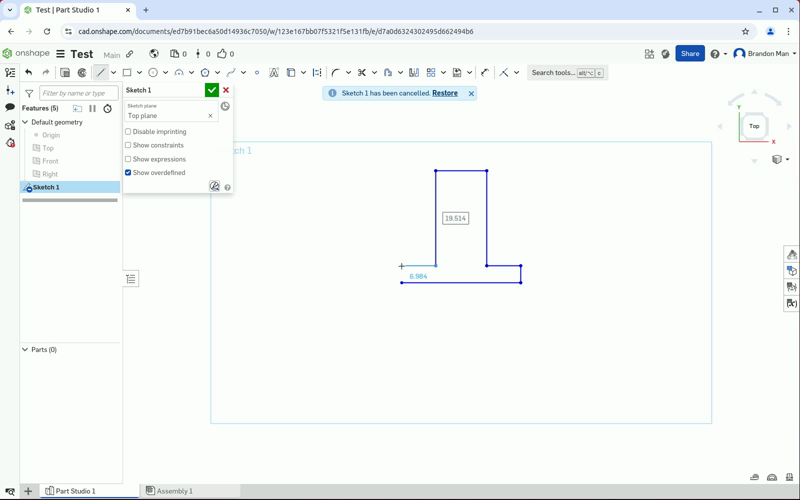
key_up(shift)
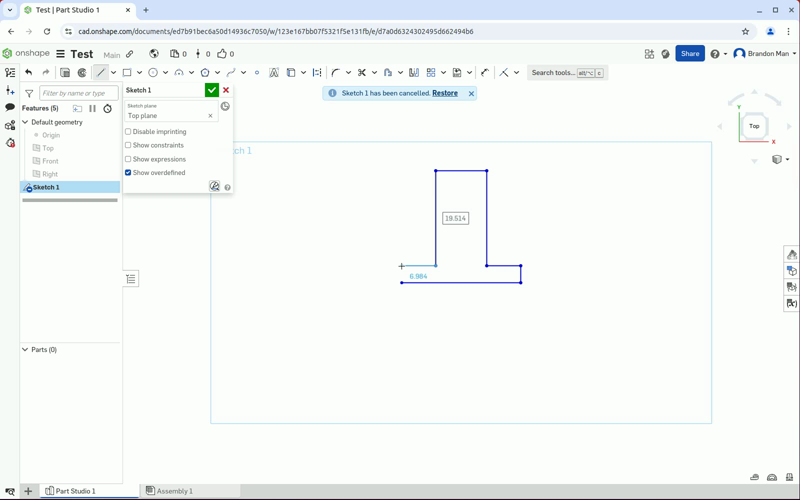
mouse_move(431, 265)
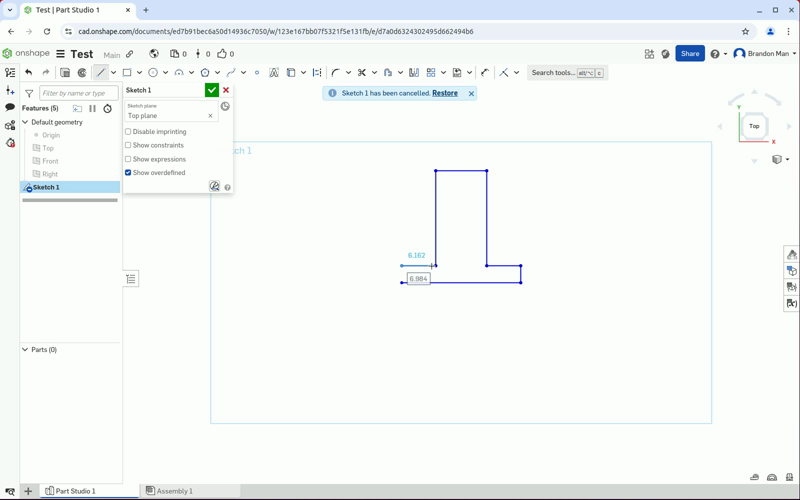
key_down(shift)
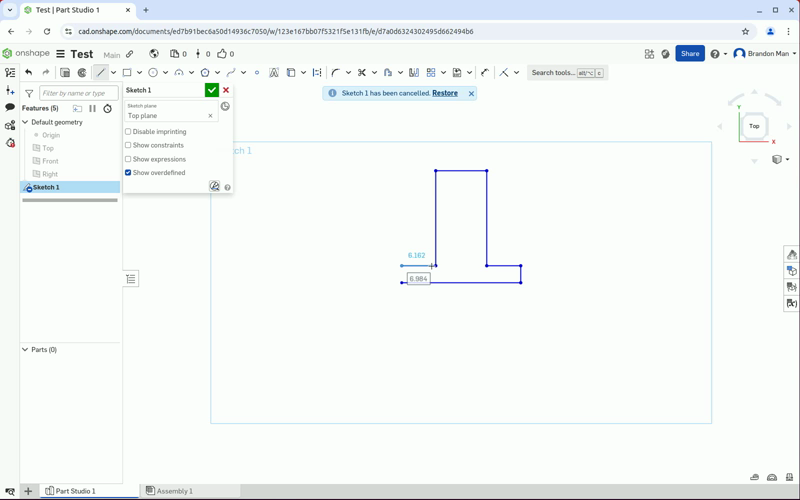
mouse_move(401, 282)
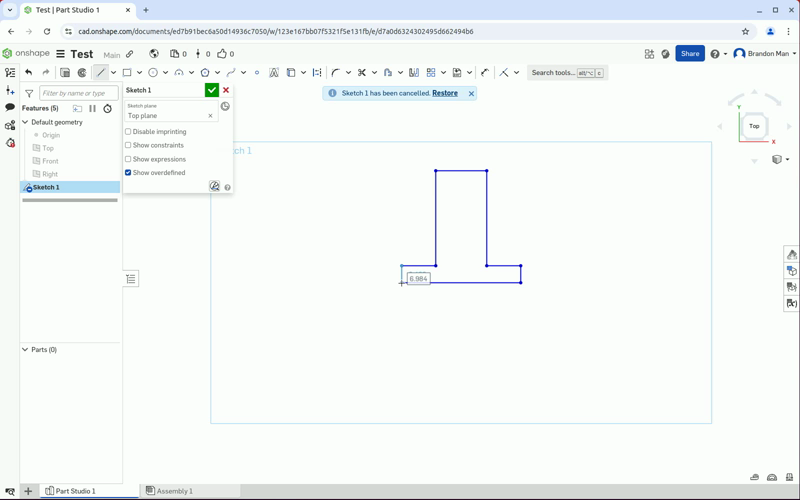
key_up(shift)
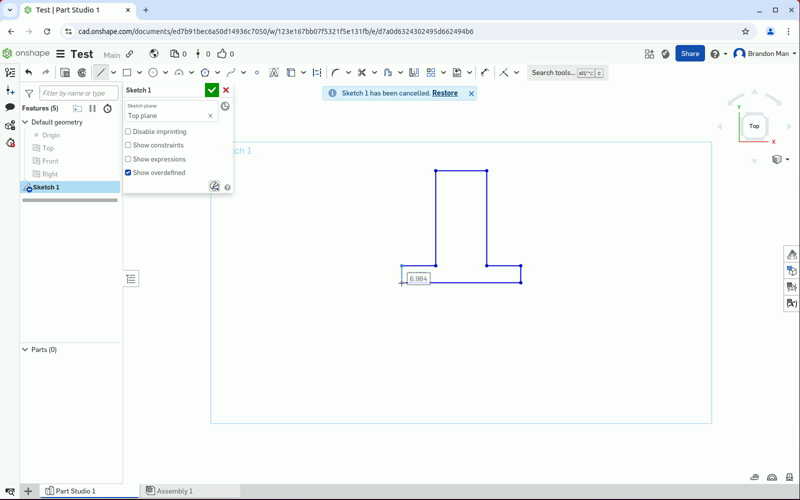
click(401, 282)
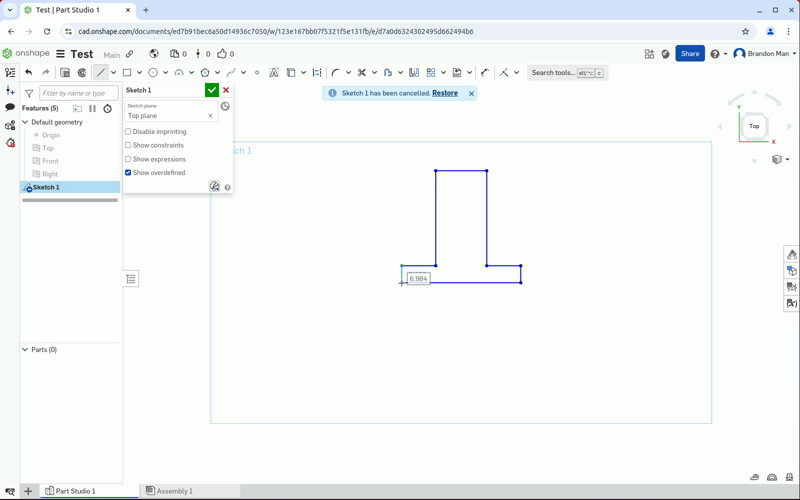
key(esc)
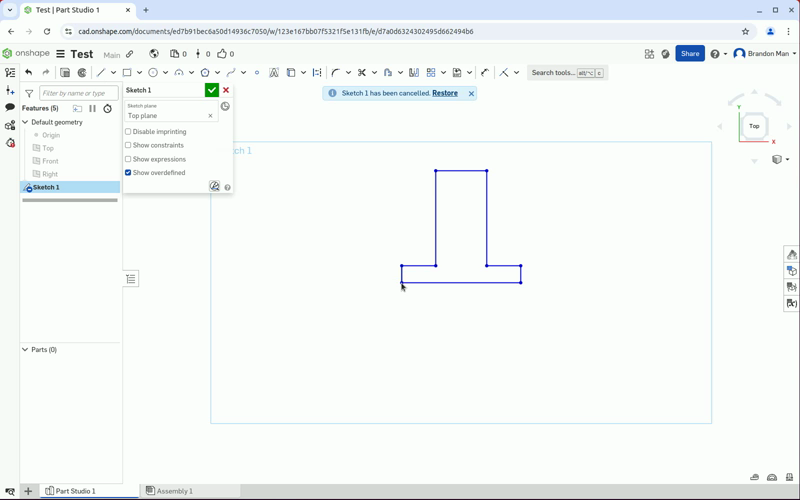
key(c)
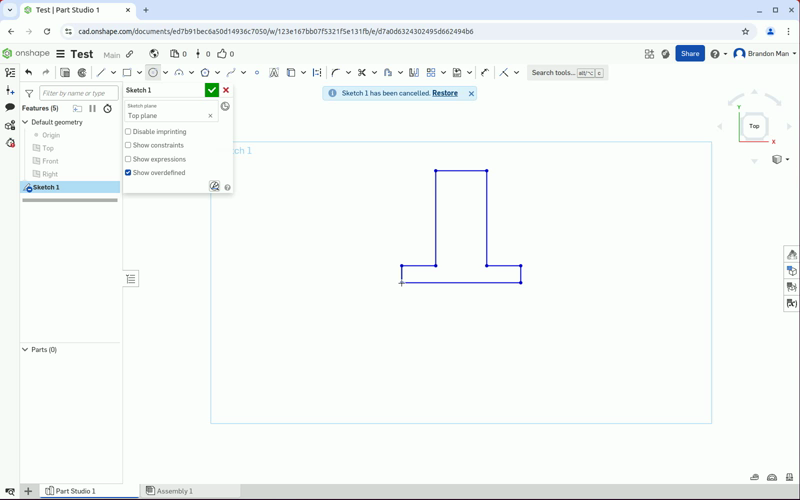
key_down(shift)
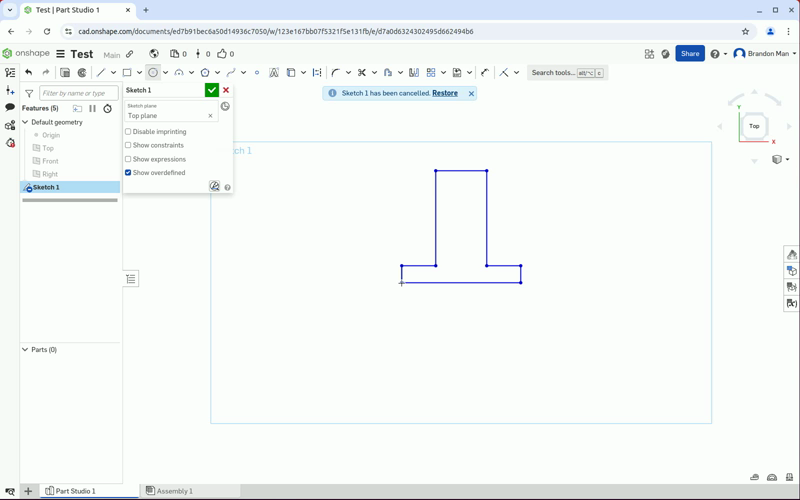
mouse_move(461, 198)
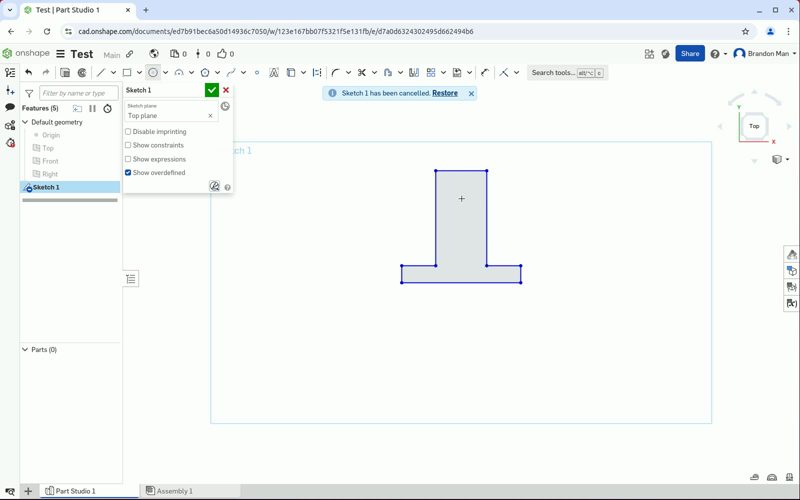
click(461, 198)
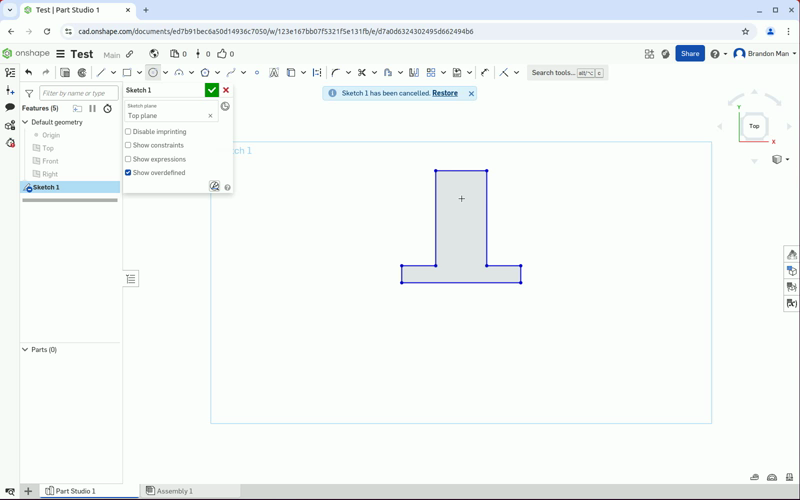
key_up(shift)
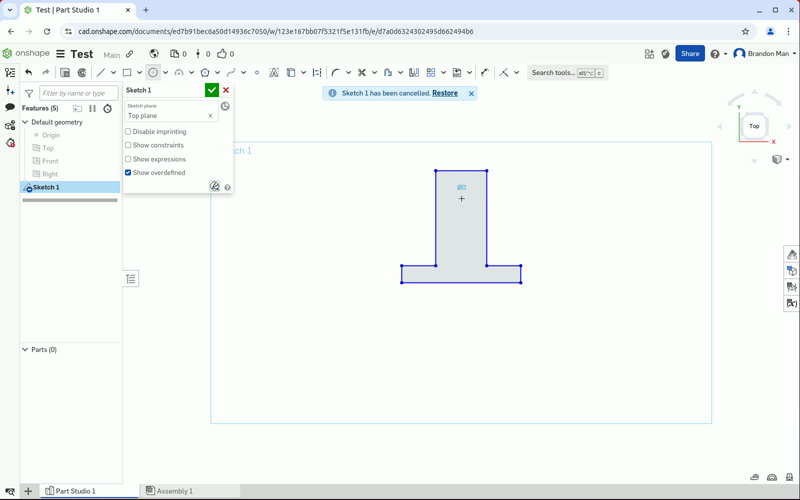
mouse_move(475, 198)
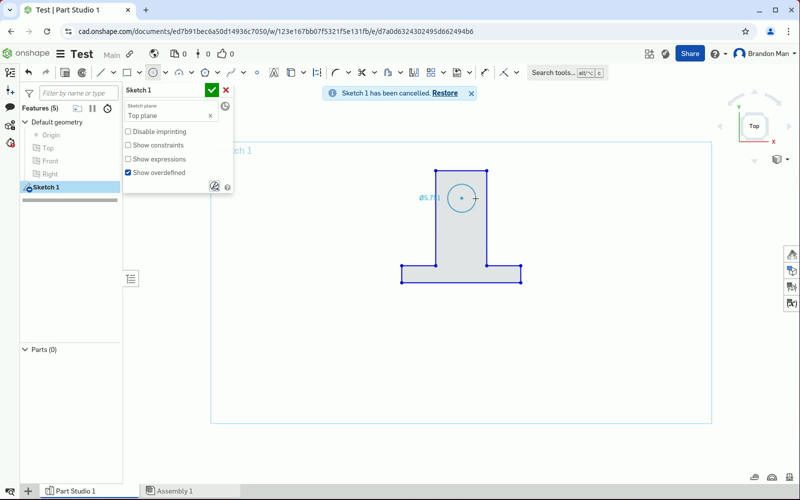
click(475, 198)
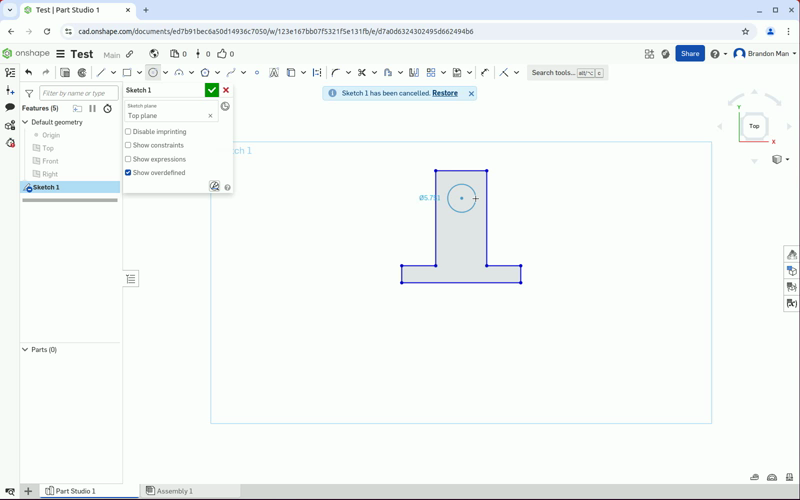
key(esc)
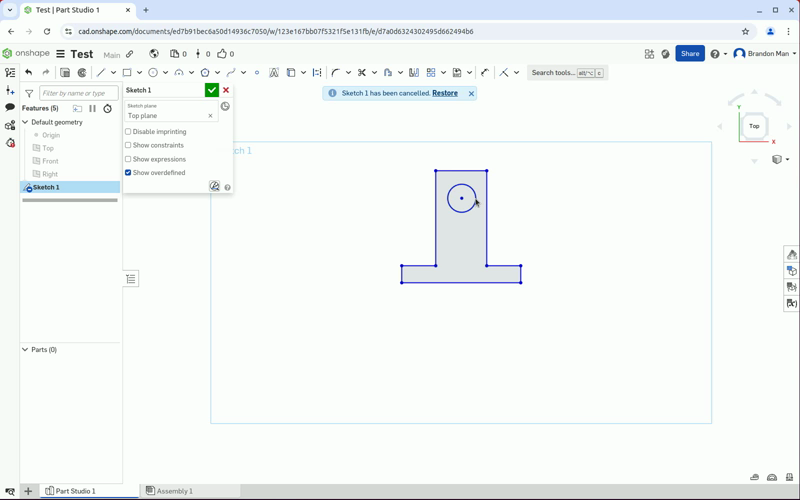
mouse_move(445, 272)
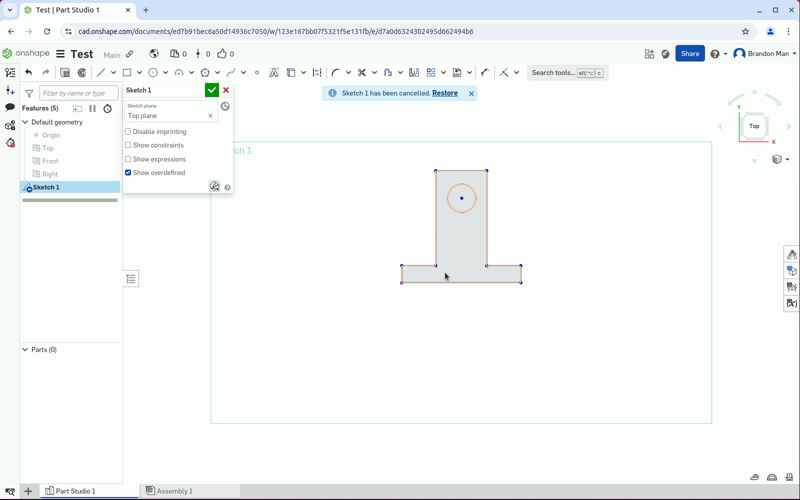
click(445, 272)
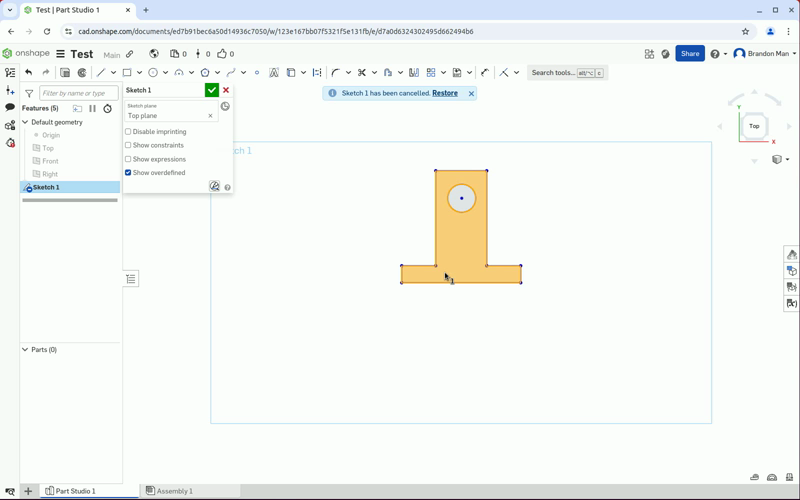
mouse_move(73, 352)
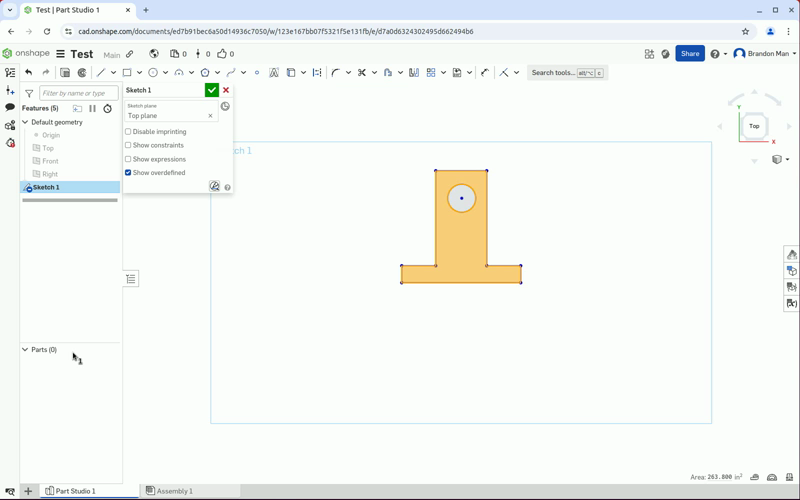
key(shift+y)
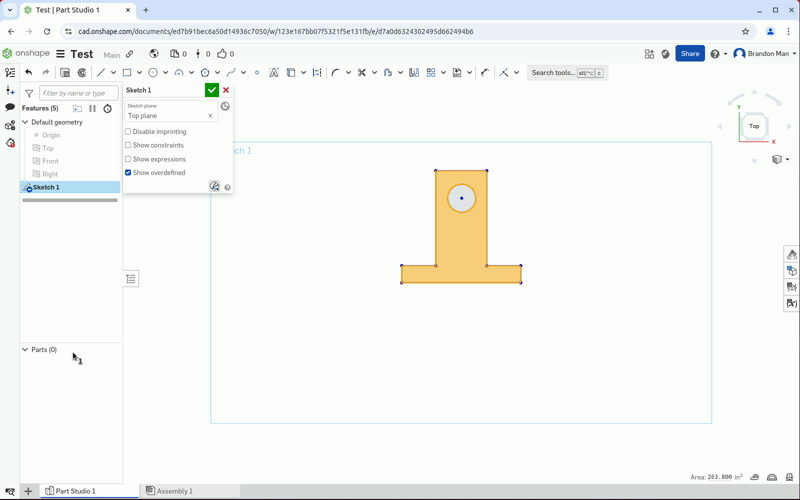
key(shift+e)
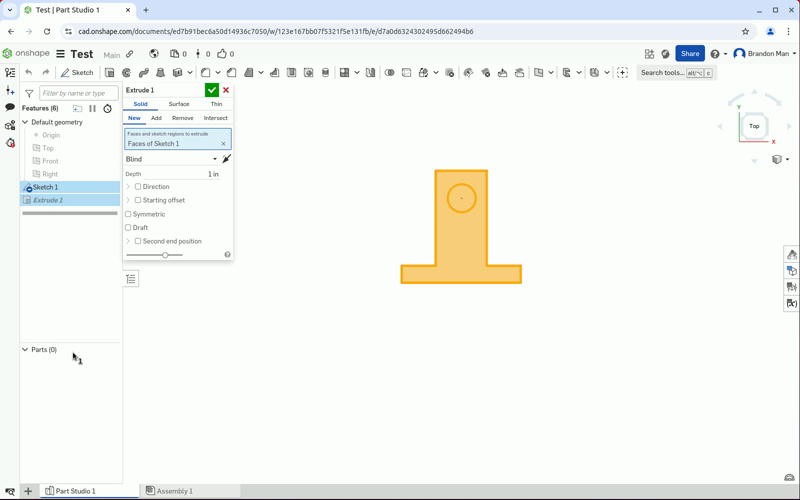
mouse_move(143, 106)
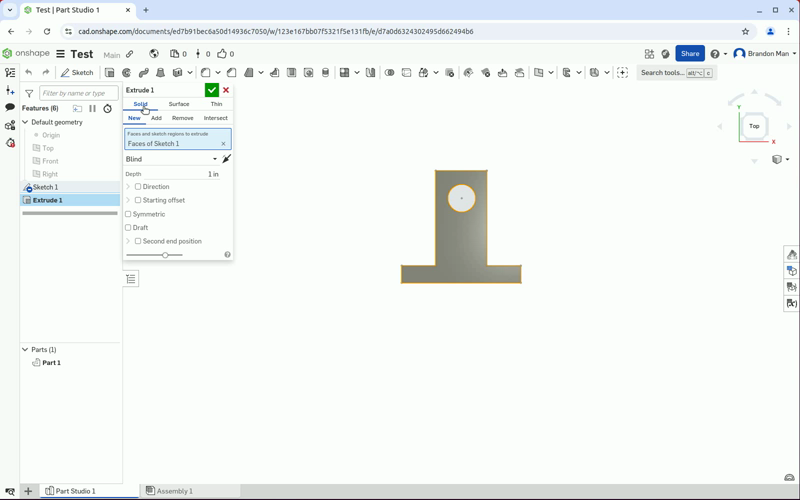
click(143, 106)
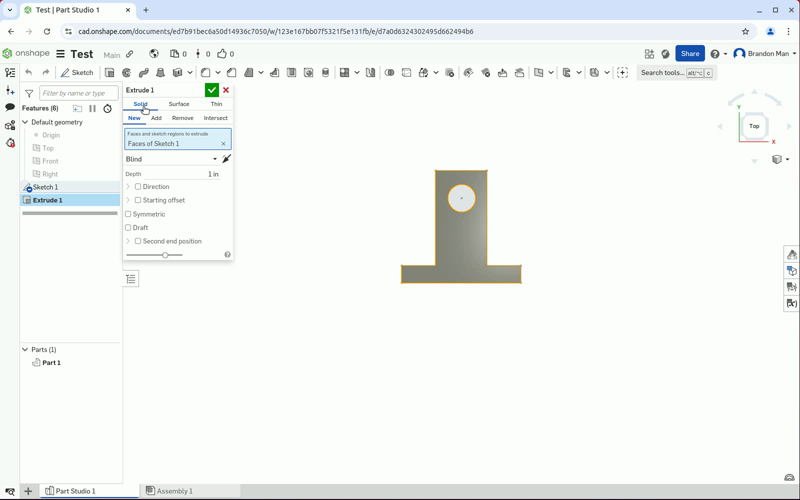
mouse_move(137, 120)
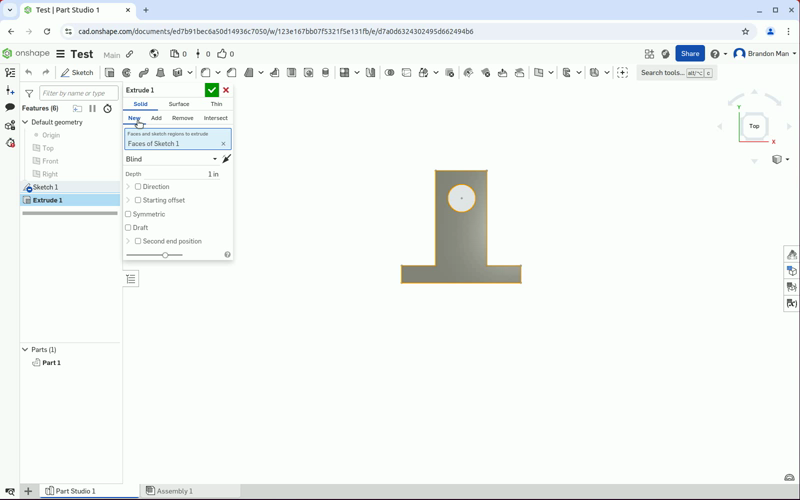
click(137, 120)
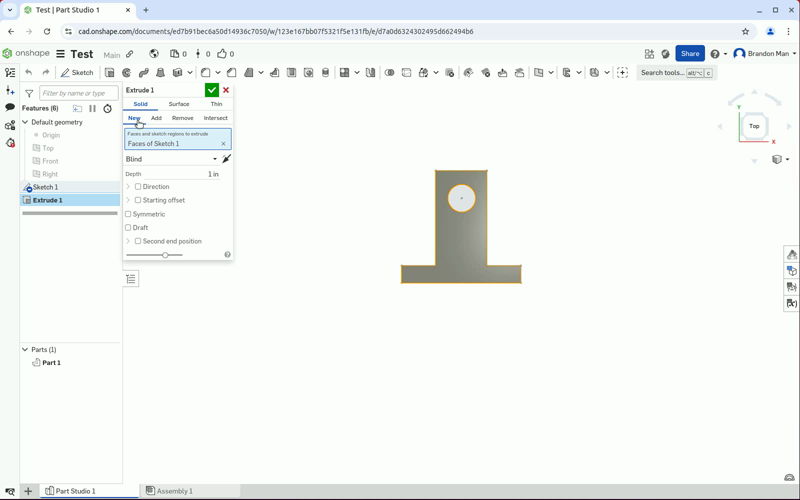
key(tab, 4)
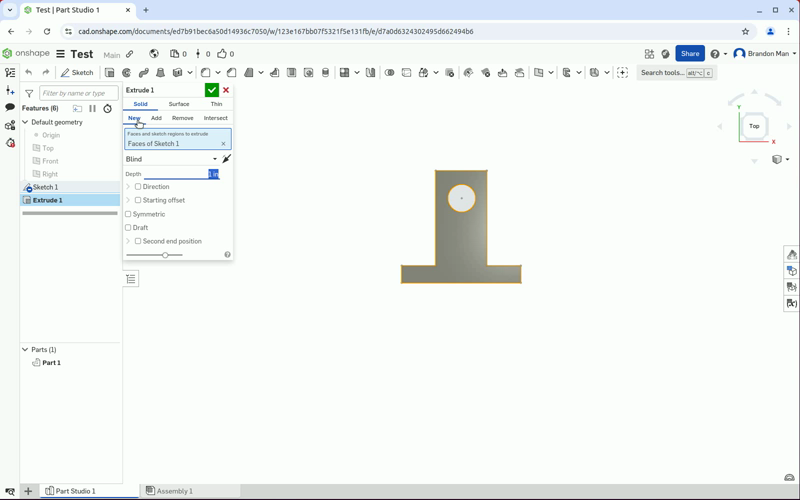
text(8.184)
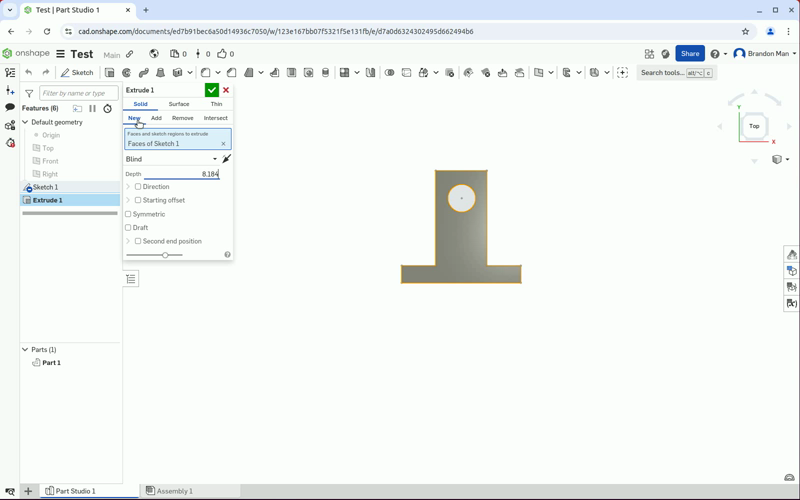
key(enter)
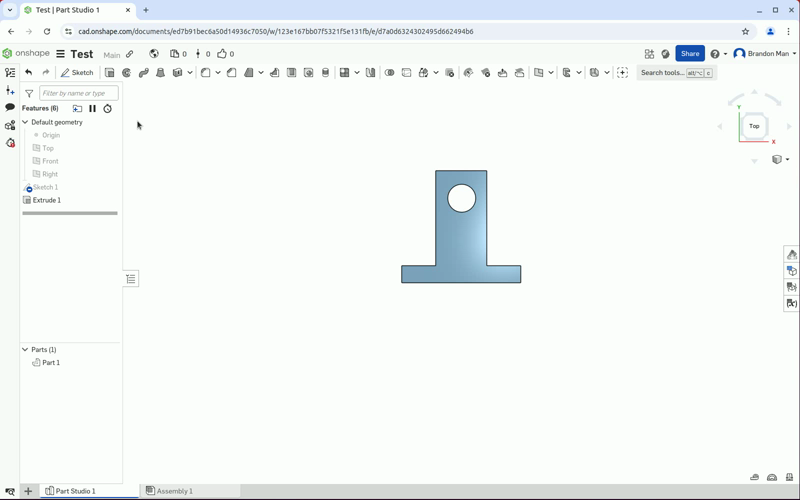
key(shift+h)
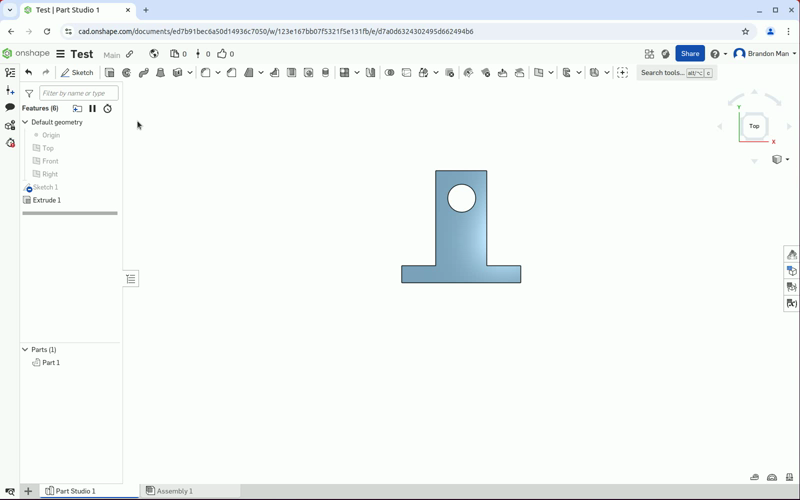
key(shift+h)
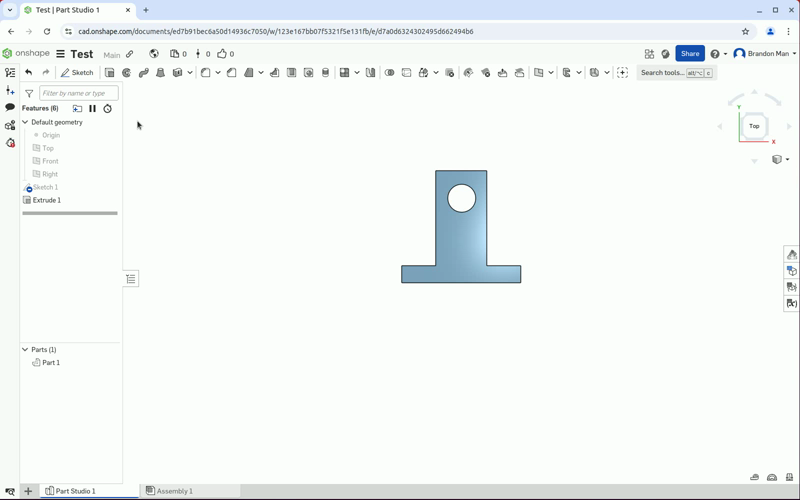
mouse_move(73, 189)
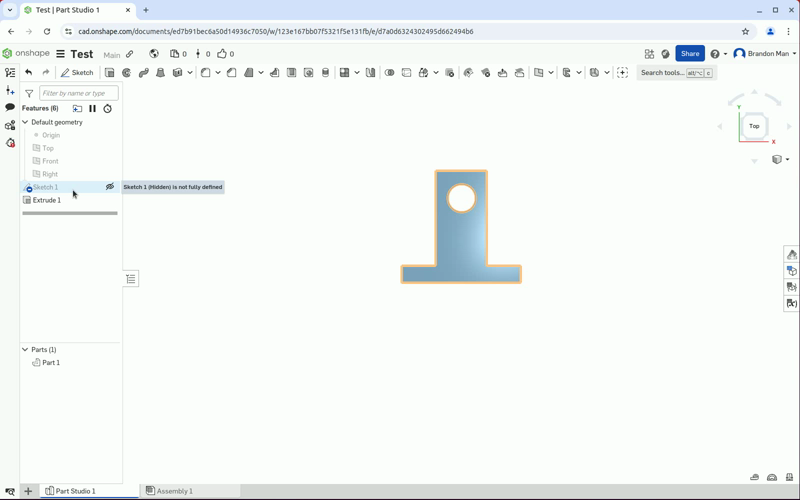
click(73, 189)
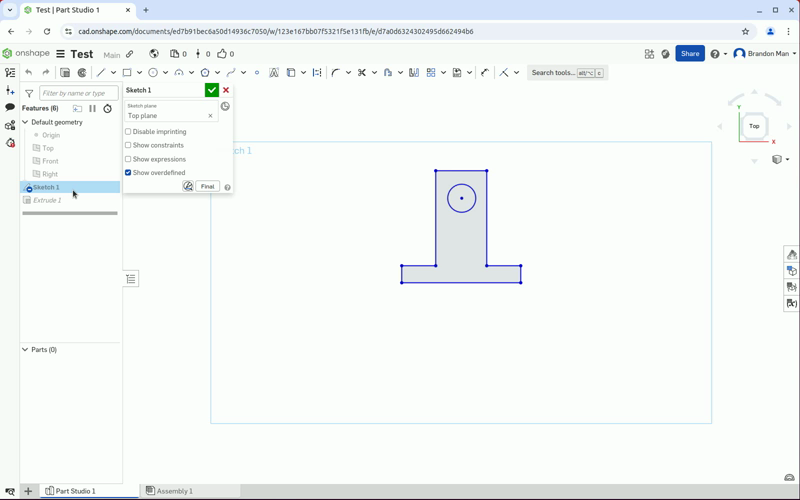
mouse_move(229, 92)
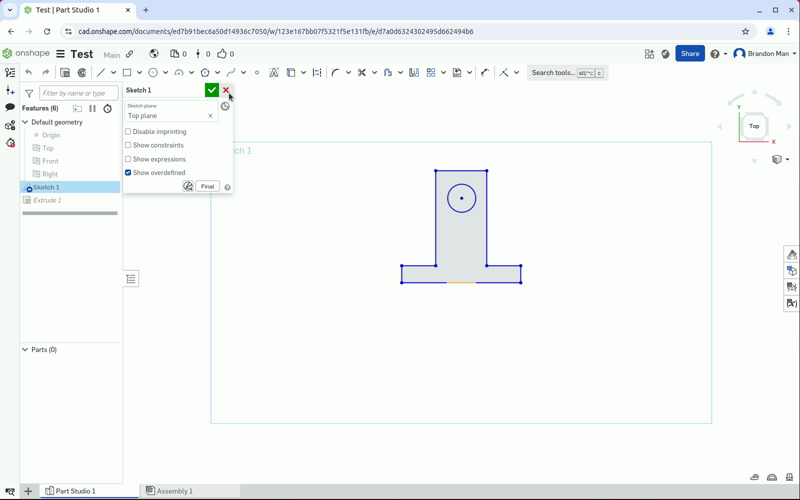
click(229, 92)
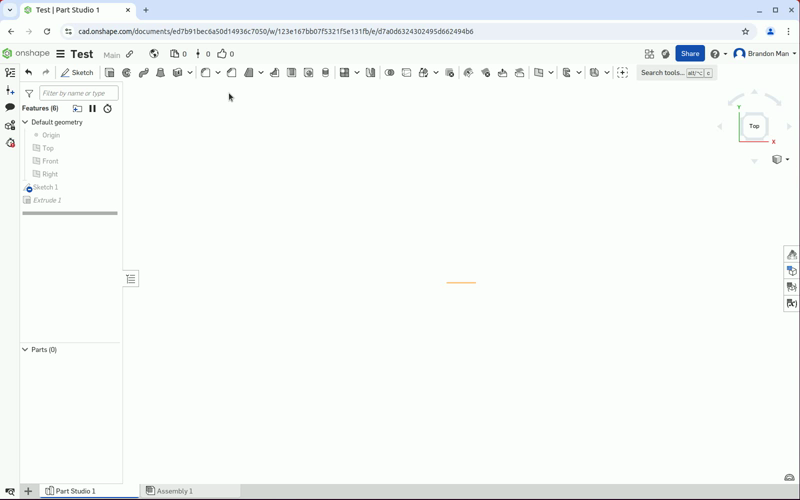
mouse_move(73, 352)
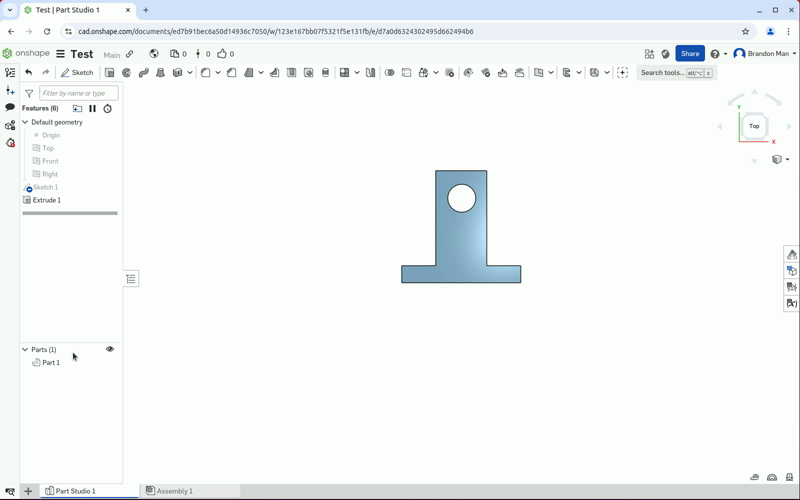
key(y)
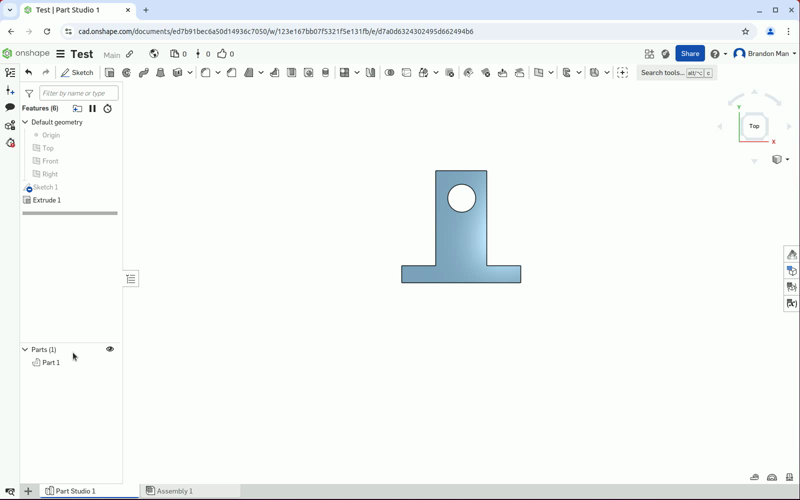
key(shift+p)
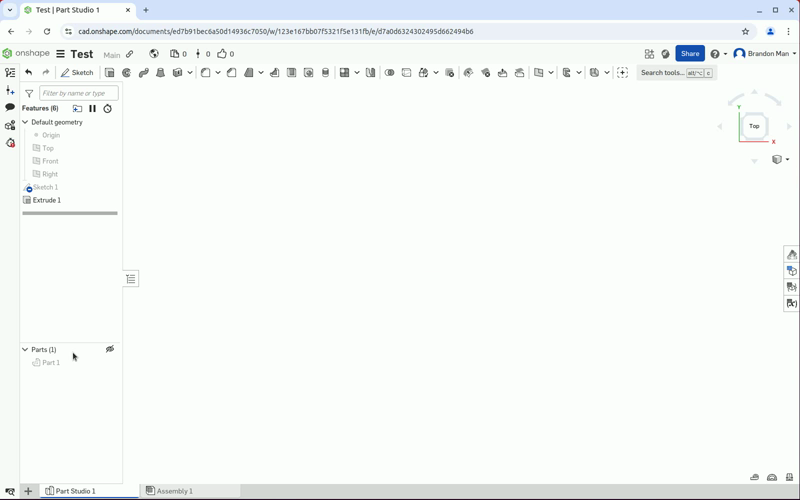
key(space)
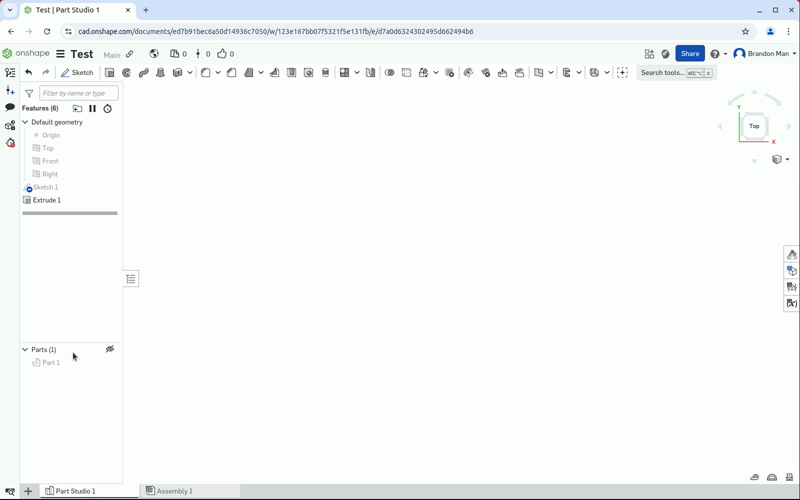
key_down(shift)
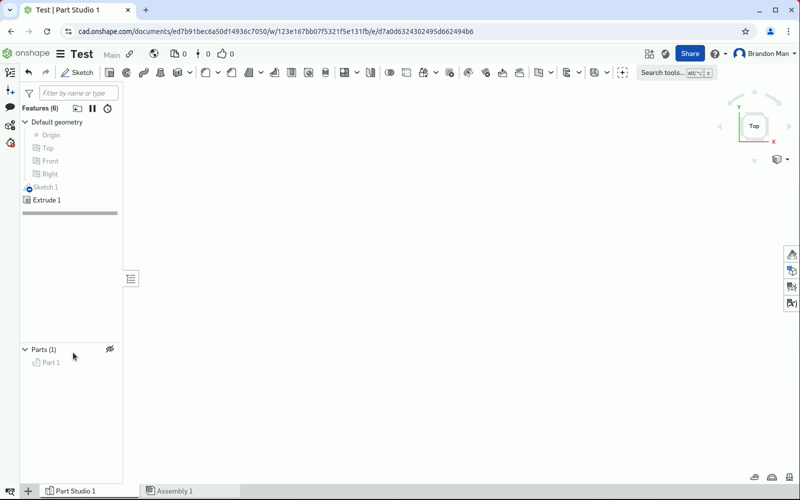
key(up)
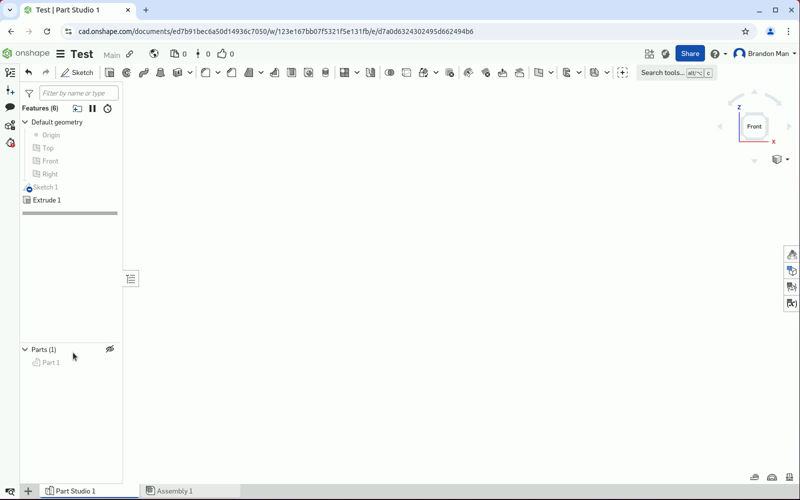
key_up(shift)
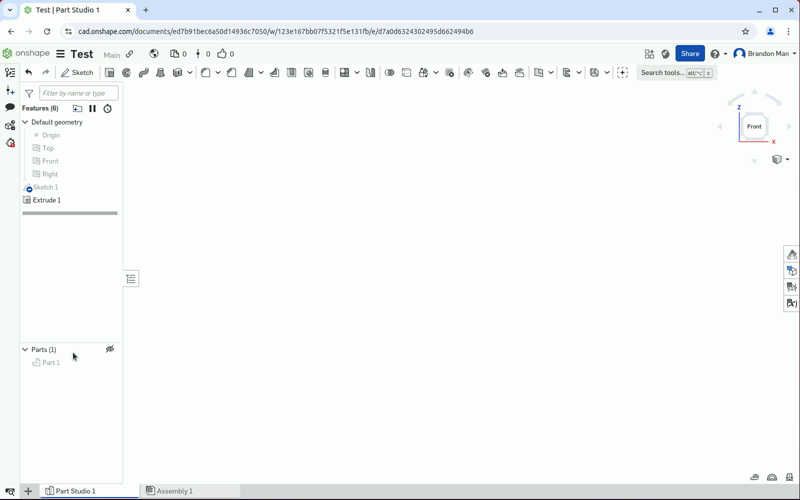
mouse_move(73, 352)
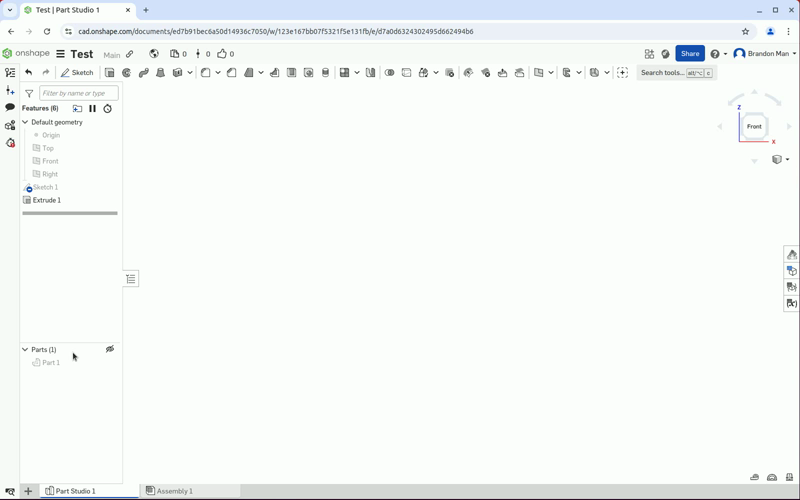
key(shift+y)
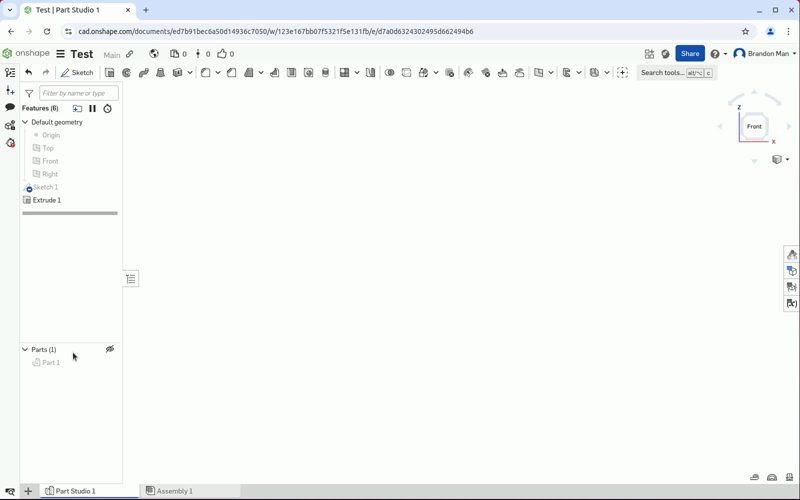
key(shift+s)
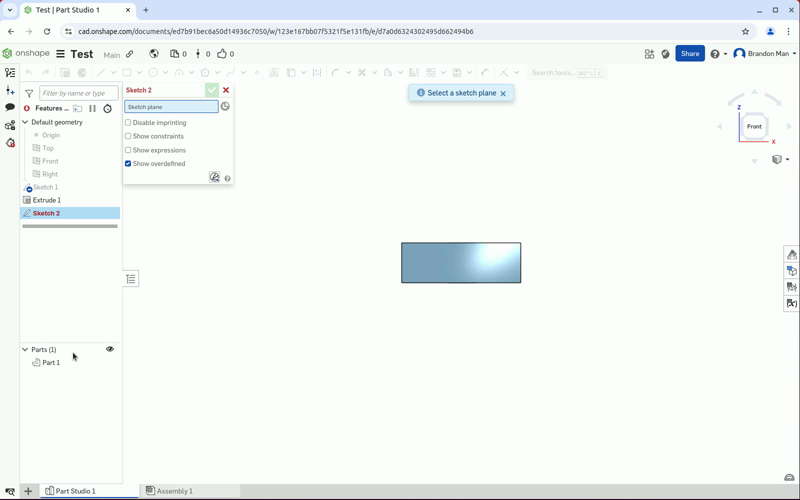
mouse_move(73, 163)
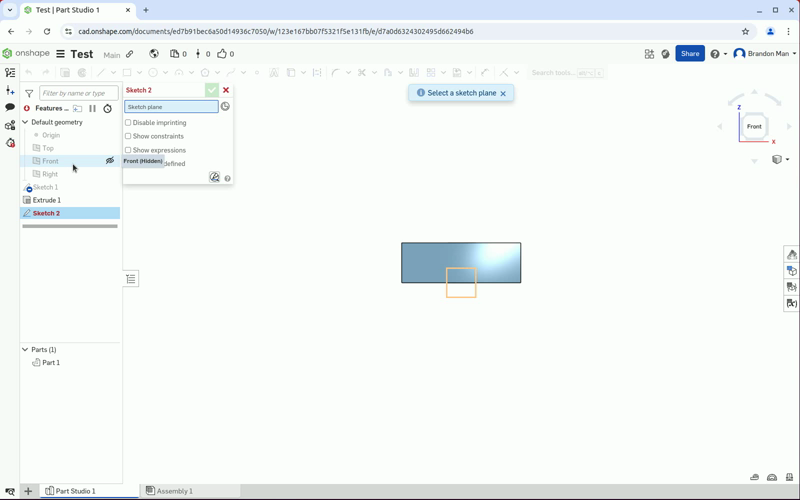
click(73, 163)
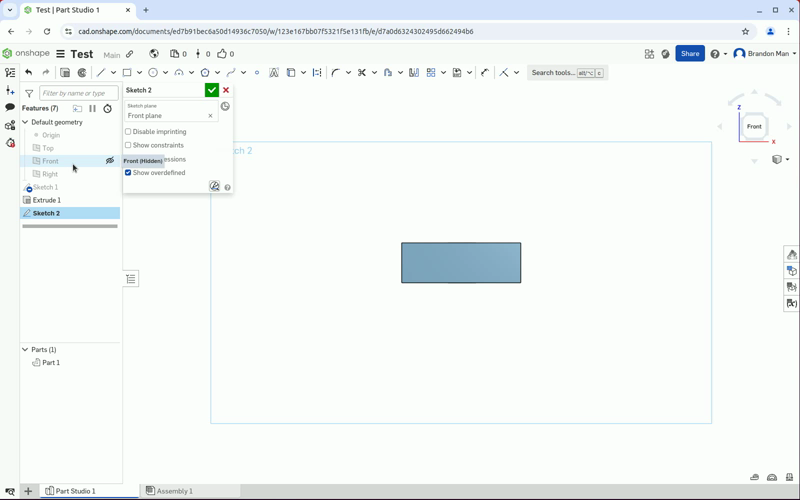
mouse_move(73, 352)
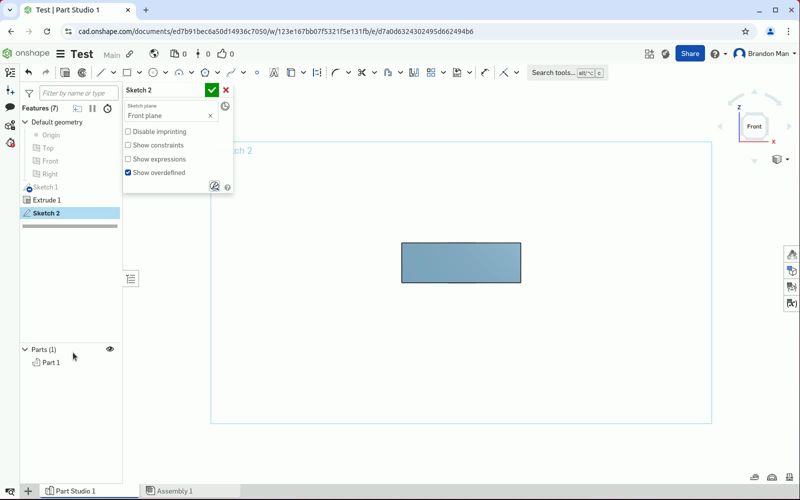
key(y)
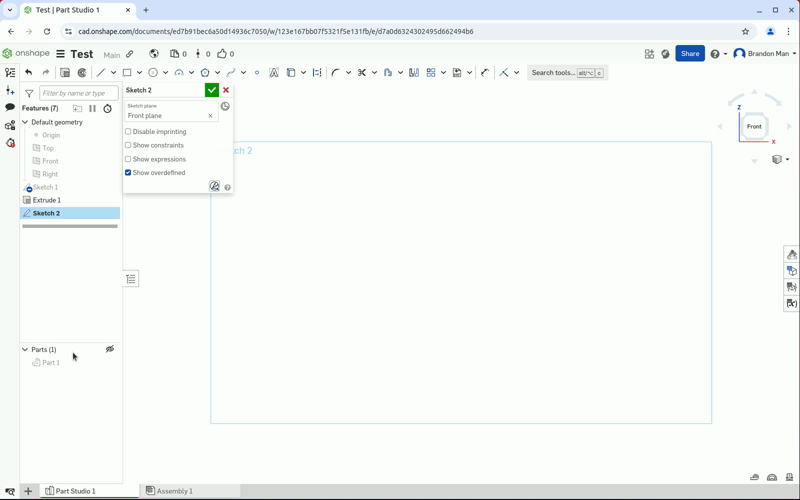
key(c)
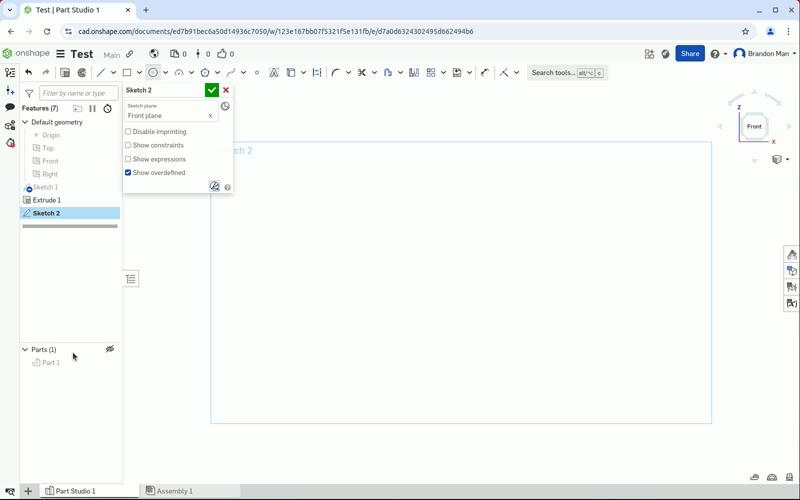
key_down(shift)
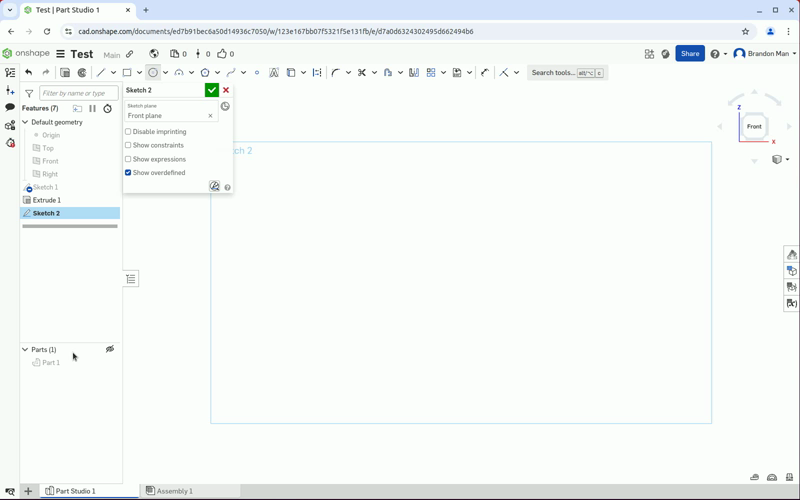
mouse_move(416, 262)
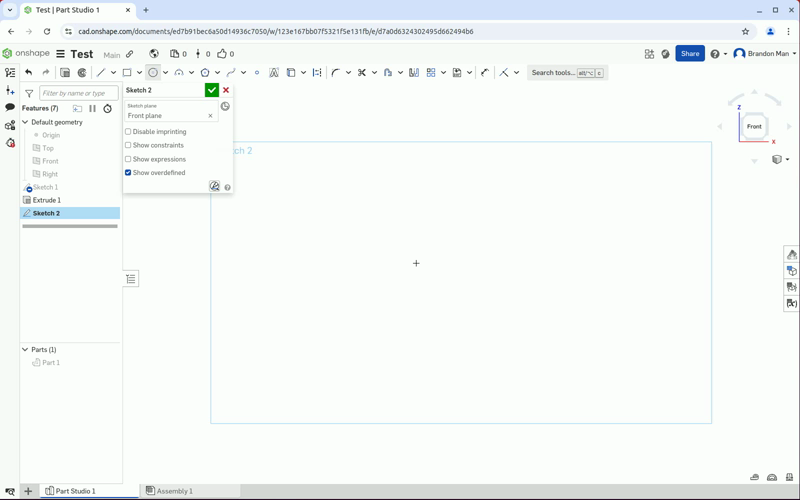
click(416, 262)
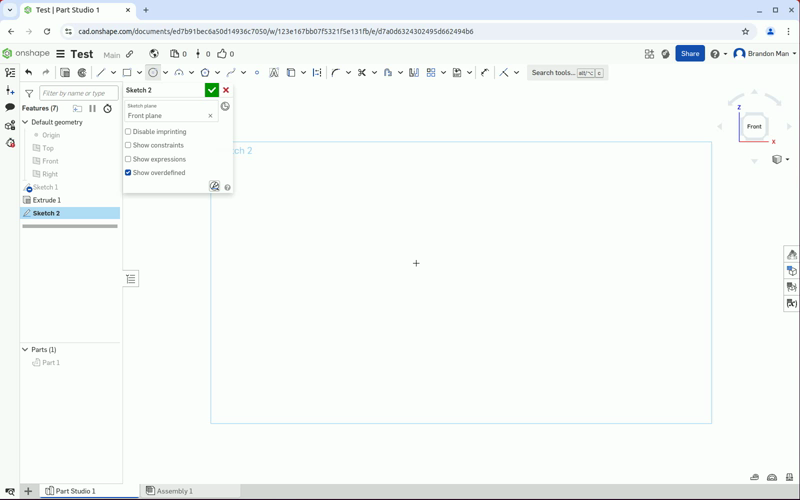
key_up(shift)
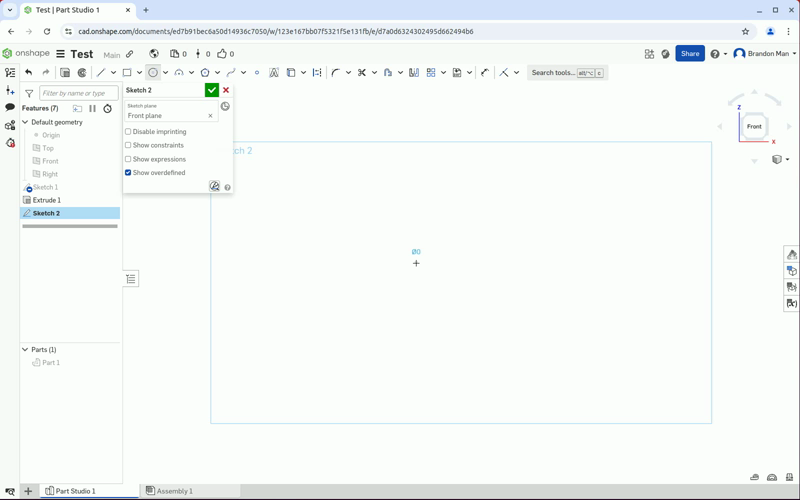
mouse_move(424, 262)
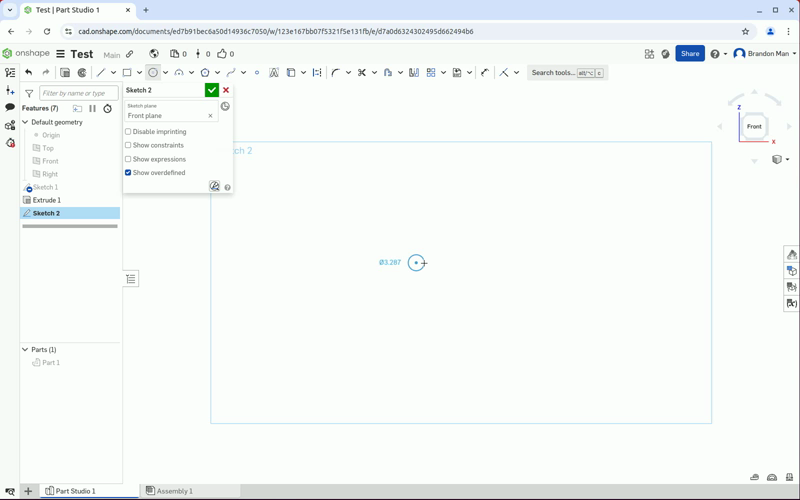
click(424, 262)
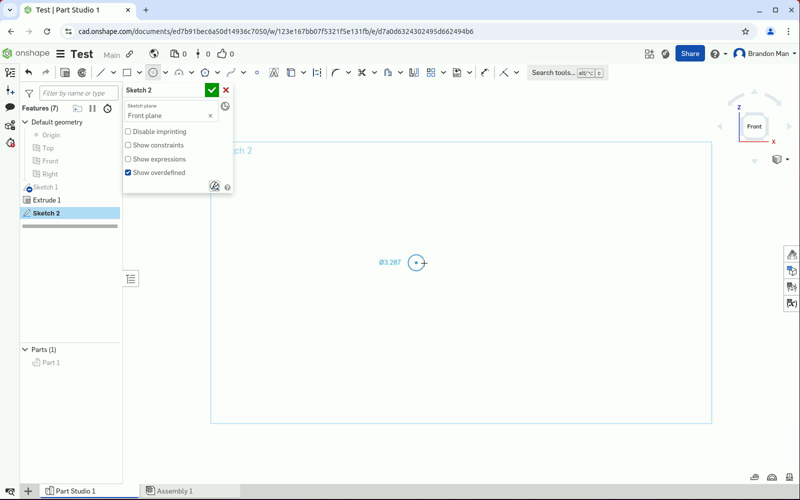
key(esc)
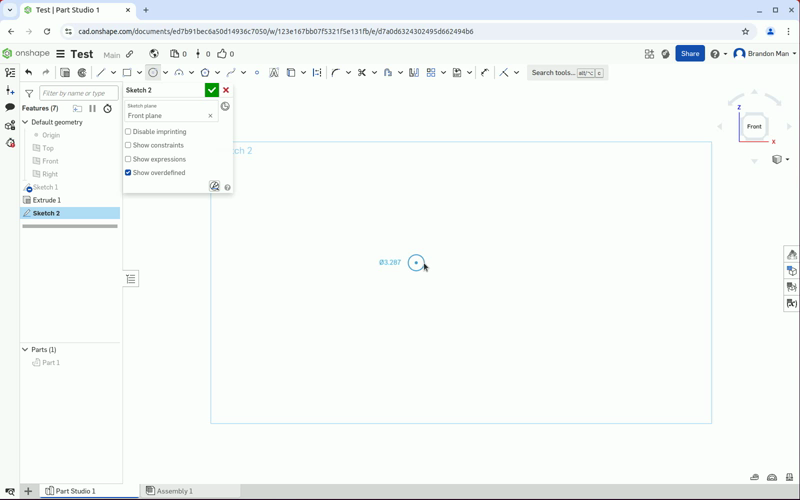
mouse_move(421, 265)
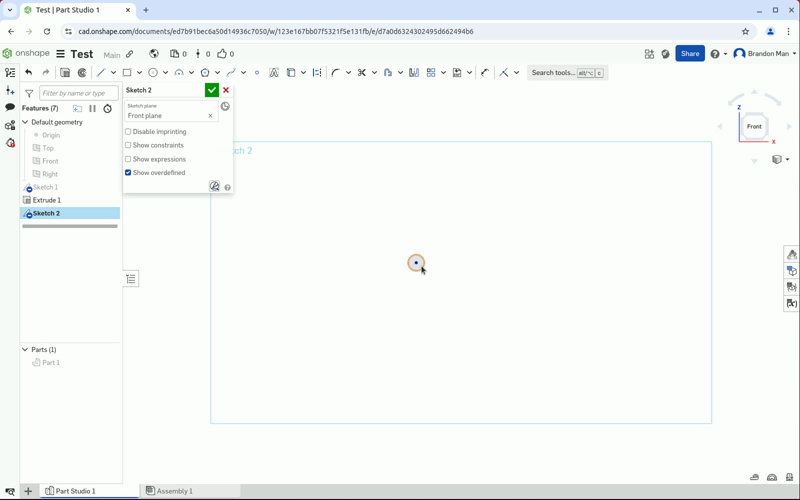
scroll(6)
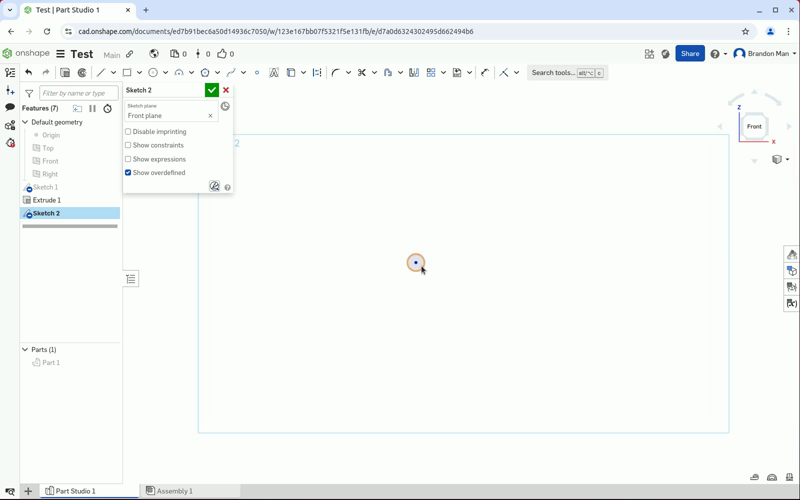
scroll(6)
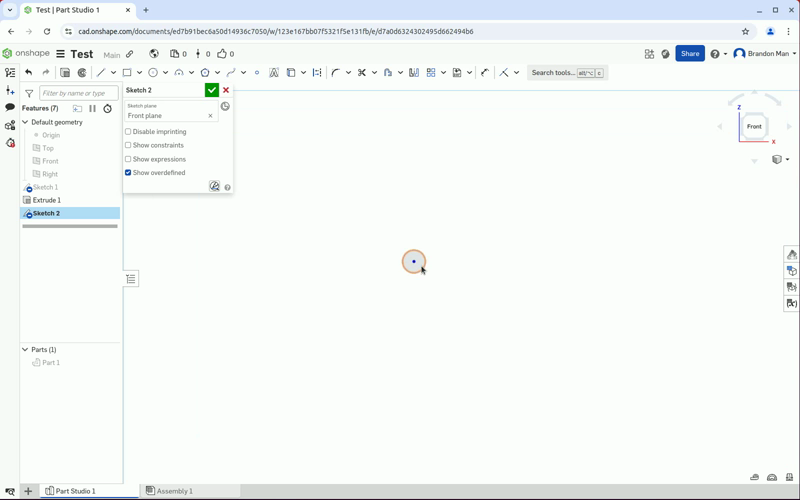
scroll(6)
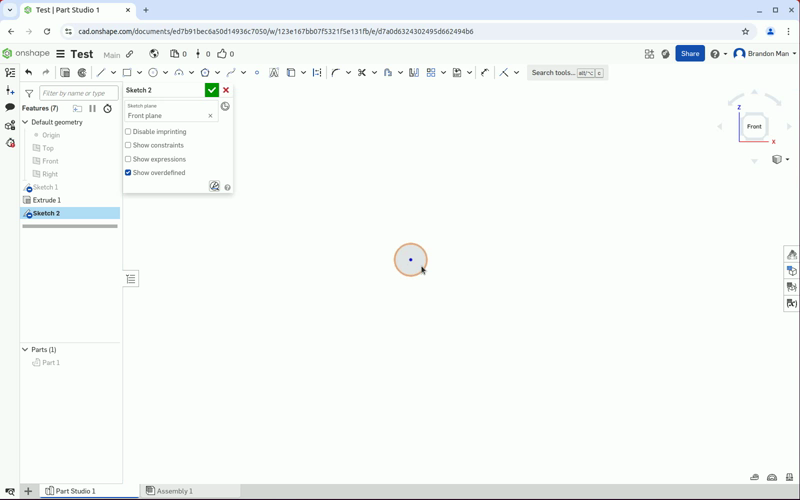
scroll(6)
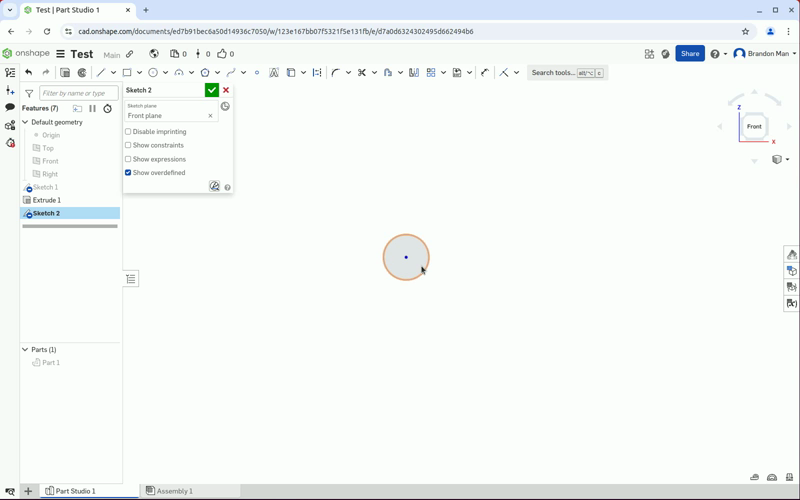
scroll(6)
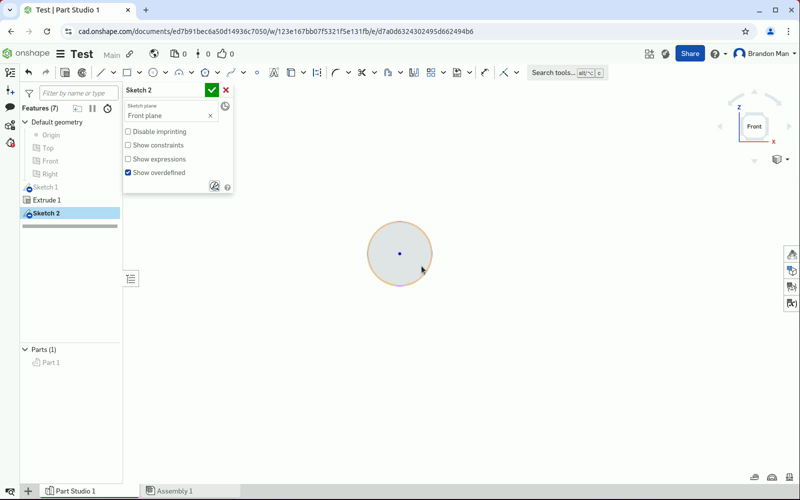
scroll(6)
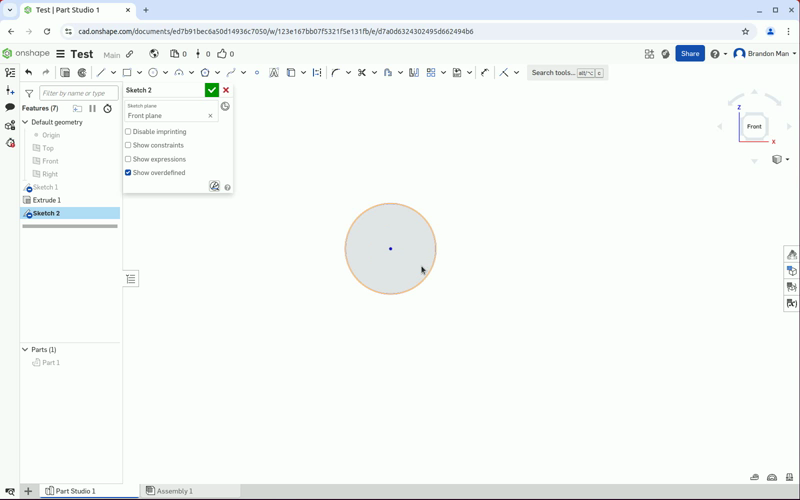
scroll(6)
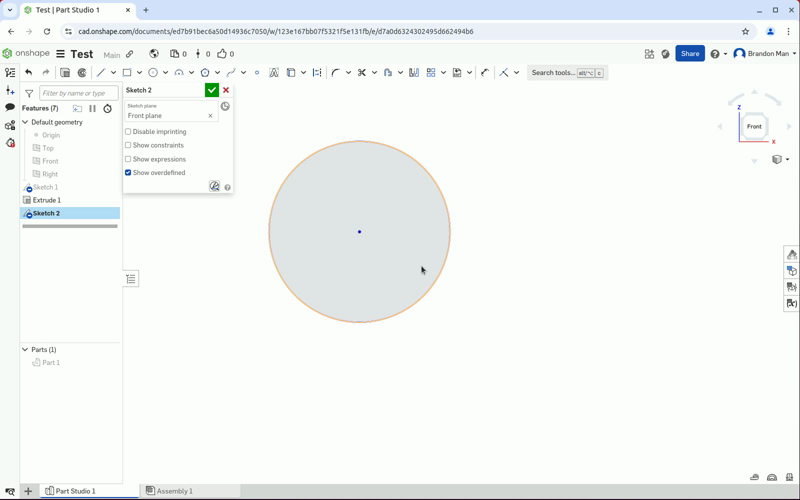
click(421, 265)
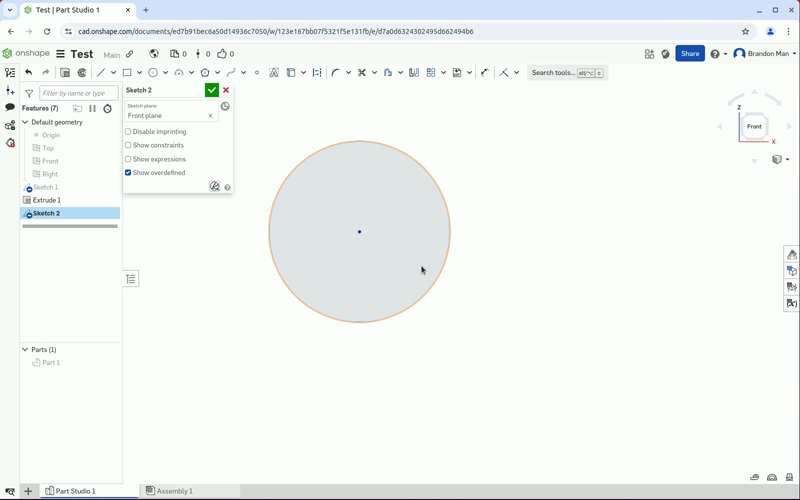
scroll(-6)
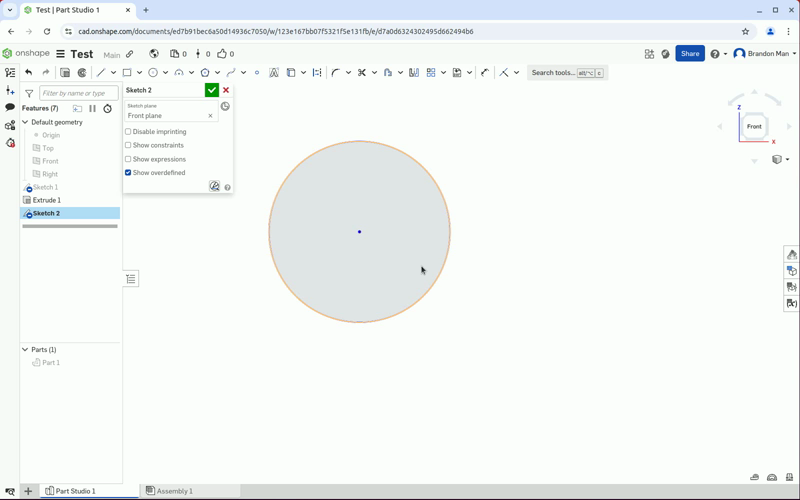
scroll(-6)
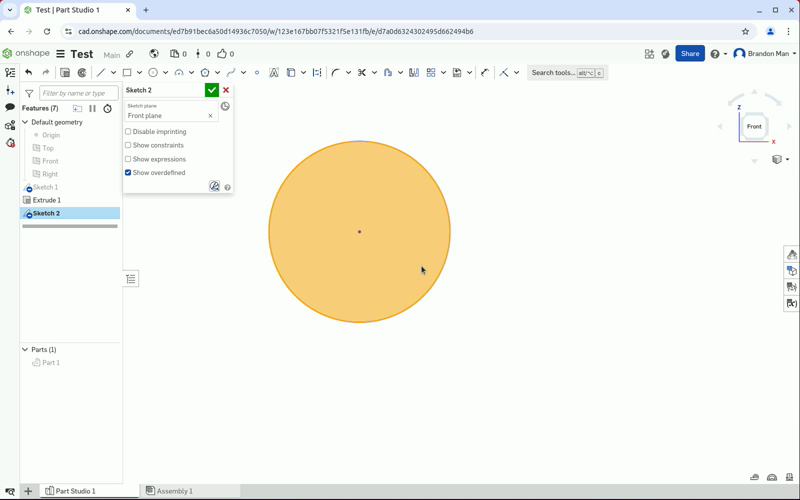
scroll(-6)
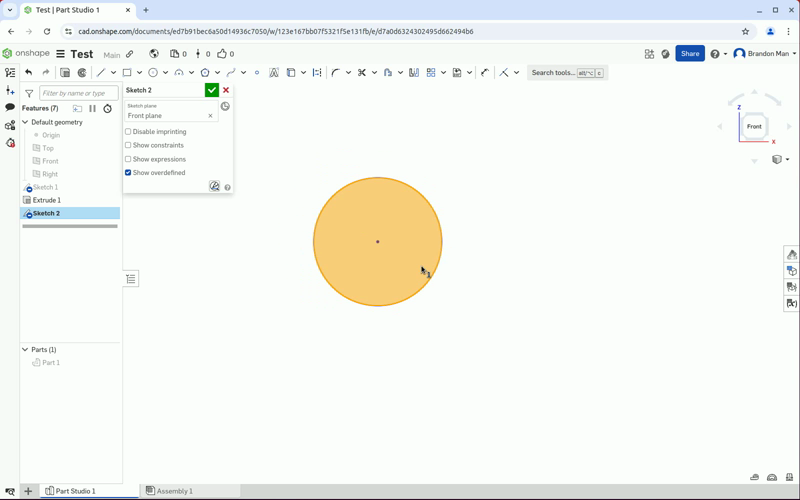
scroll(-6)
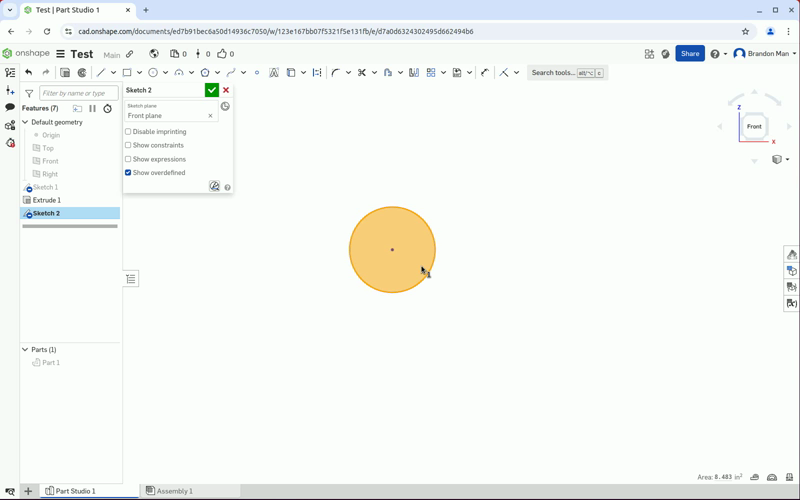
scroll(-6)
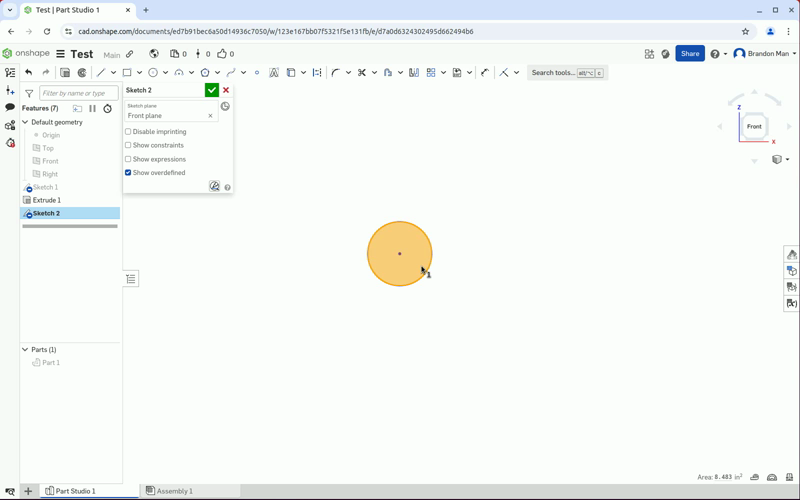
scroll(-6)
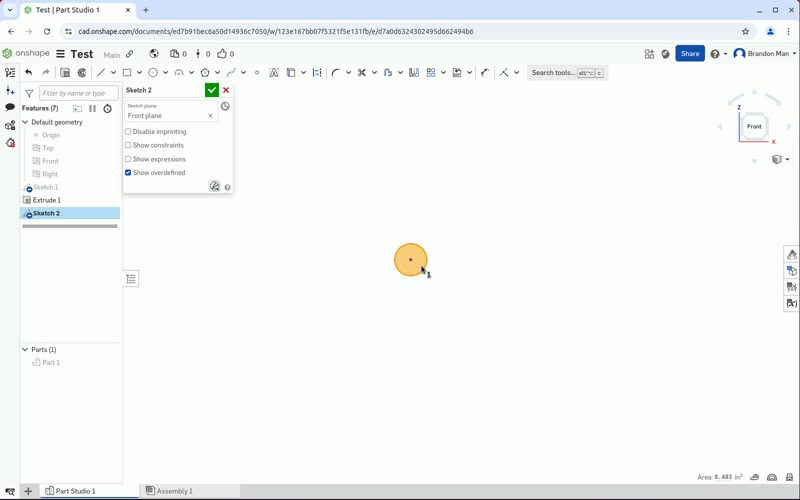
scroll(-6)
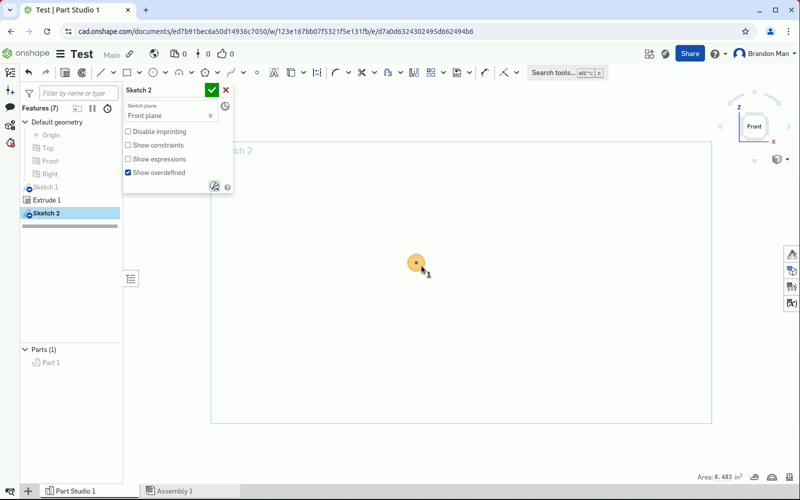
mouse_move(73, 352)
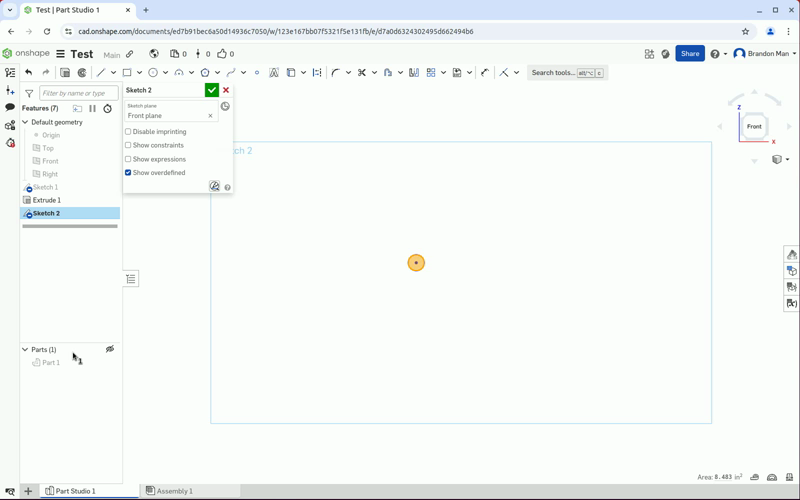
key(shift+y)
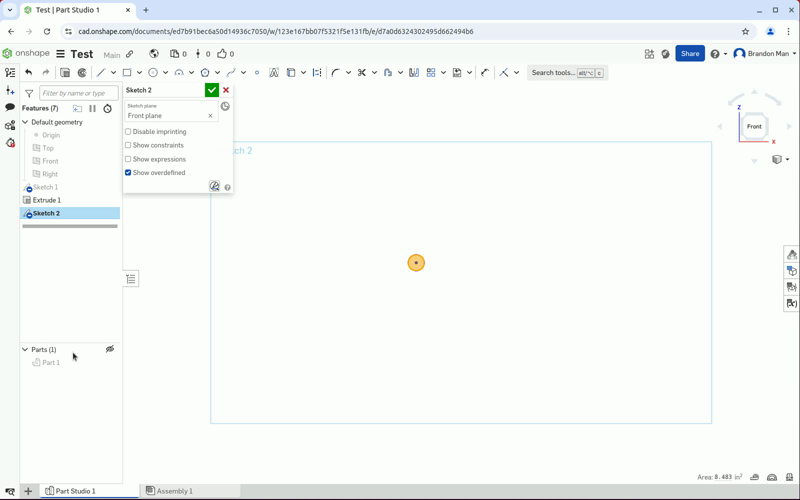
key(shift+e)
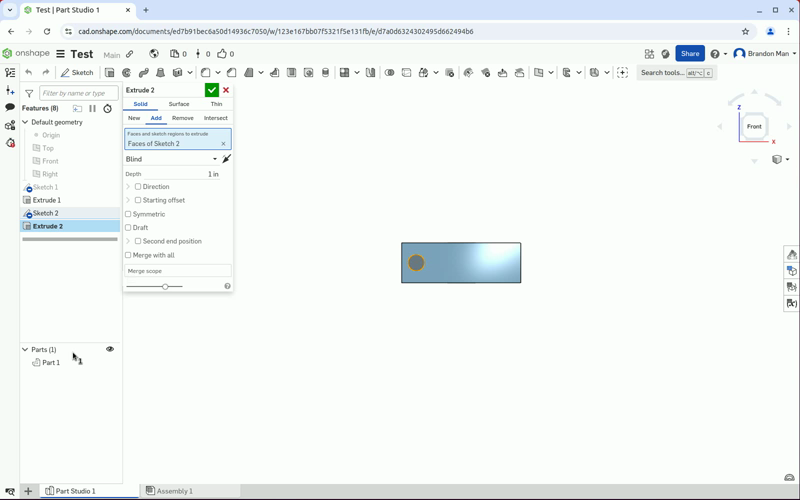
mouse_move(143, 106)
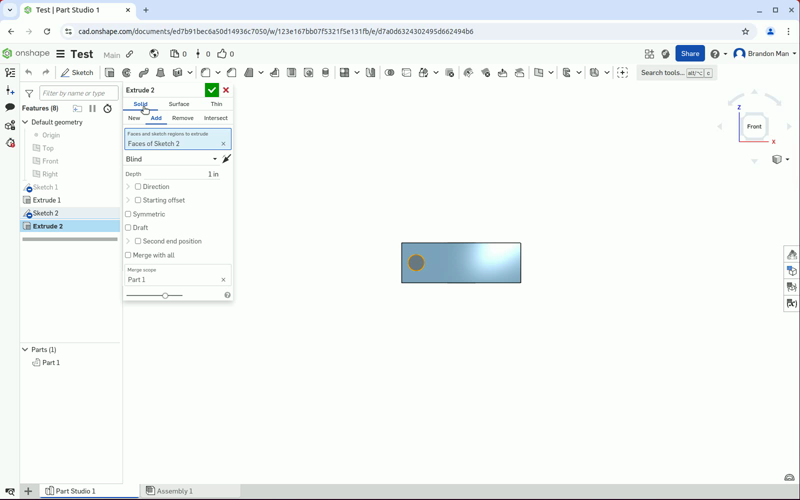
click(143, 106)
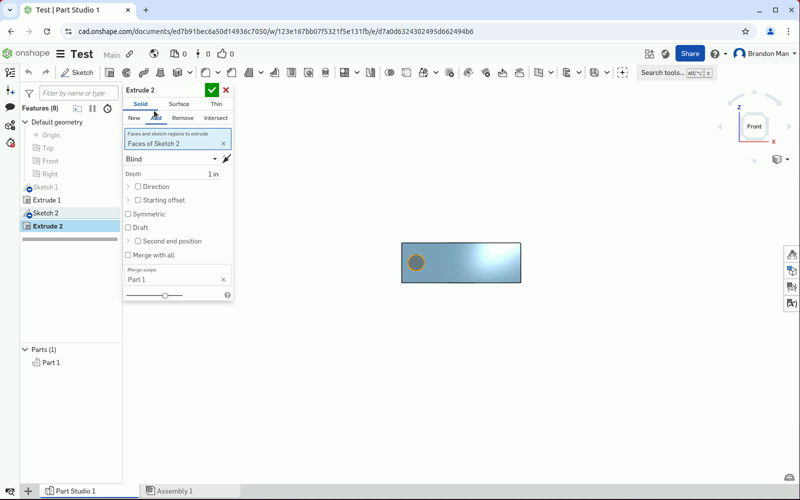
mouse_move(186, 120)
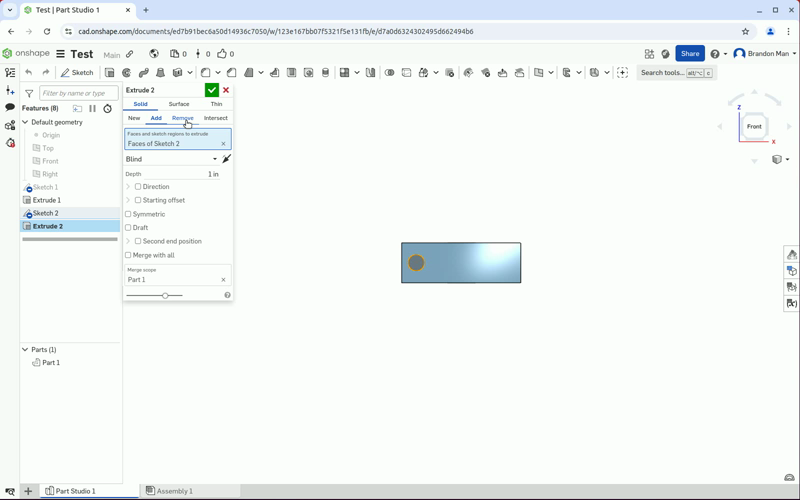
click(186, 120)
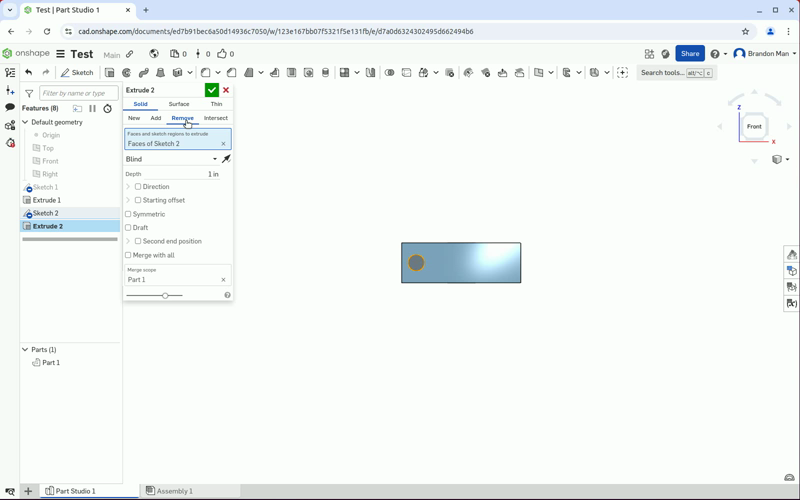
key(tab, 4)
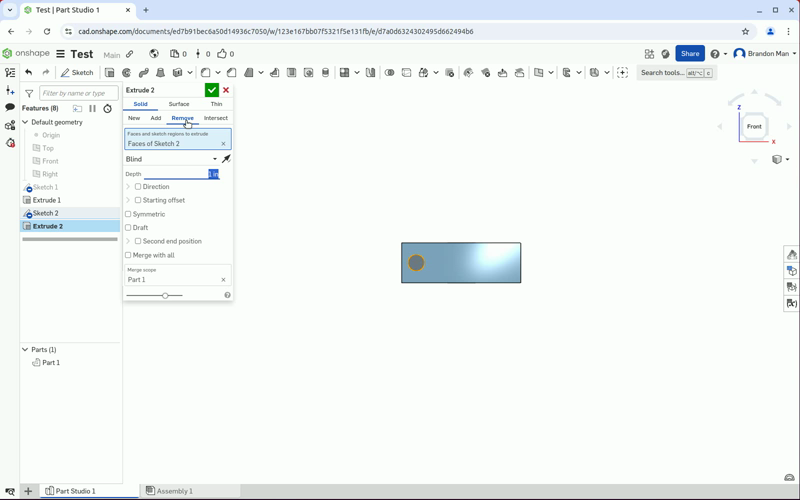
text(3.37)
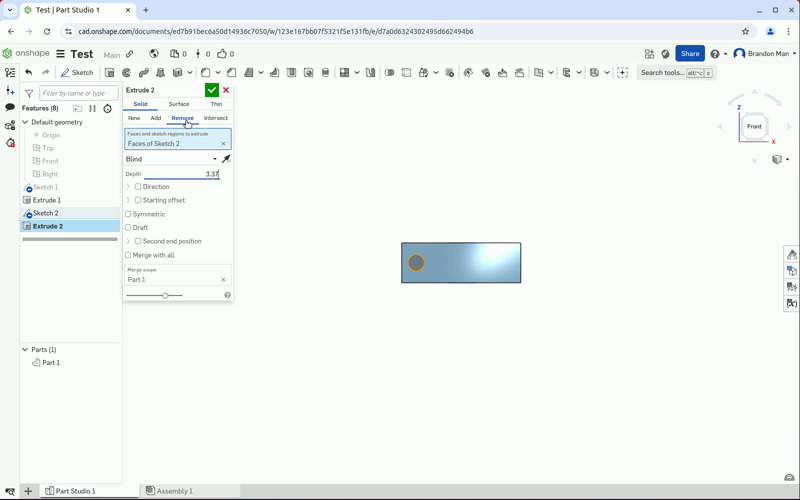
key(tab, 6)
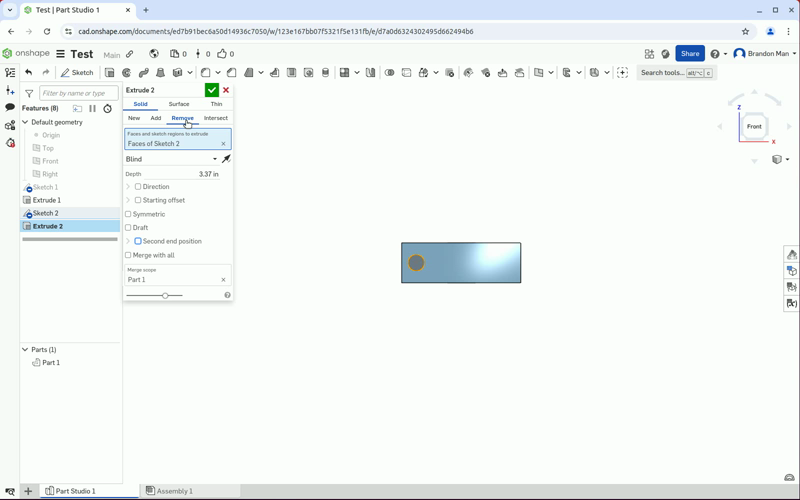
key(space)
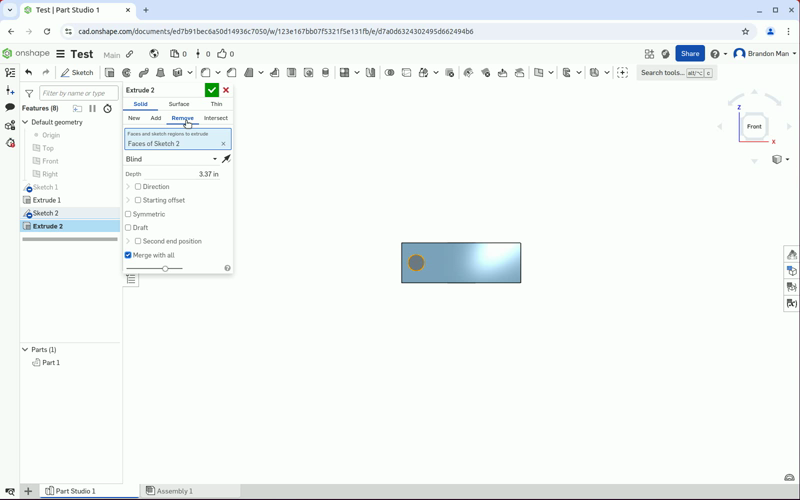
key(enter)
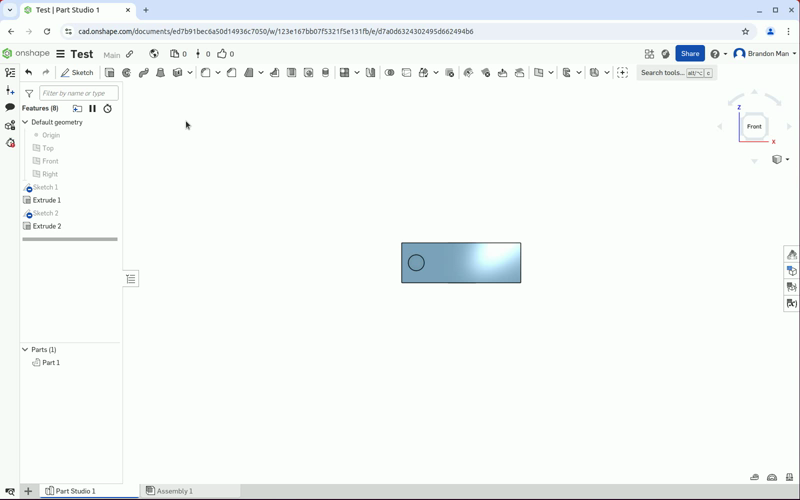
key(shift+h)
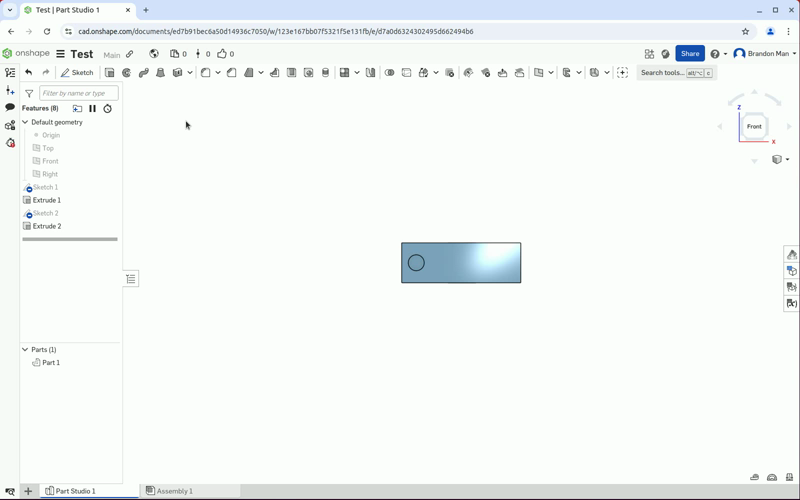
key(shift+h)
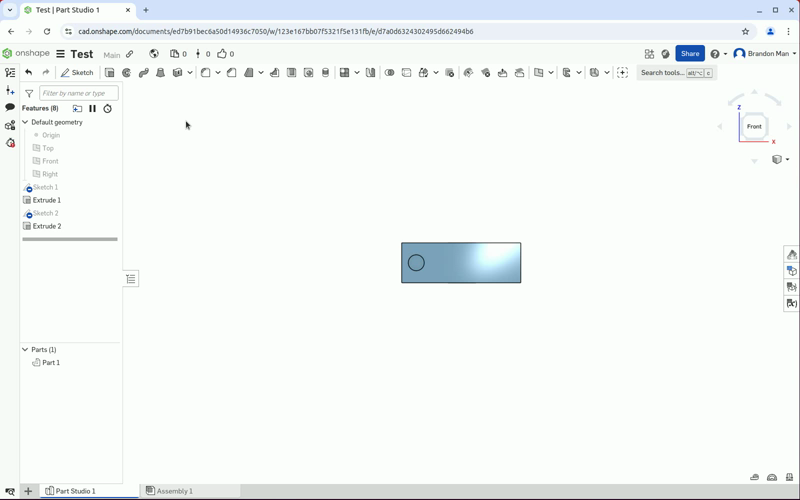
mouse_move(73, 189)
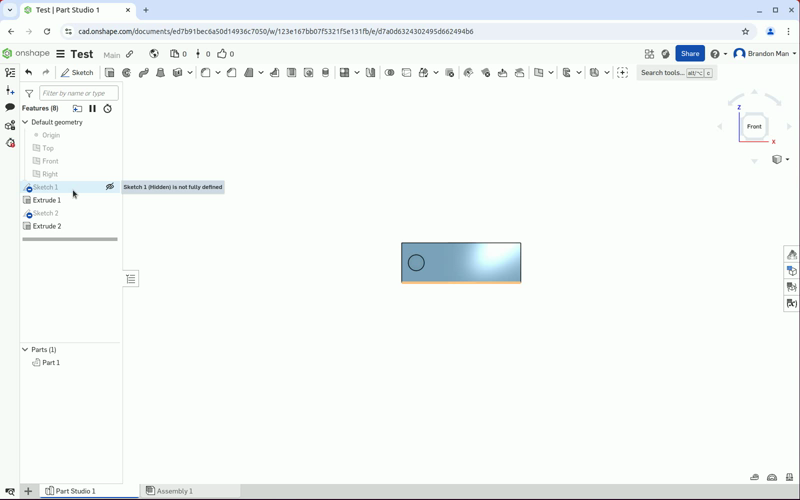
click(73, 189)
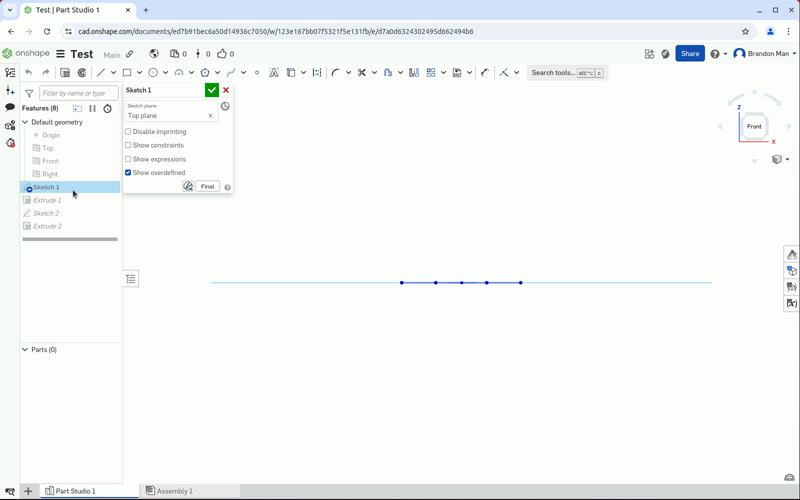
mouse_move(229, 92)
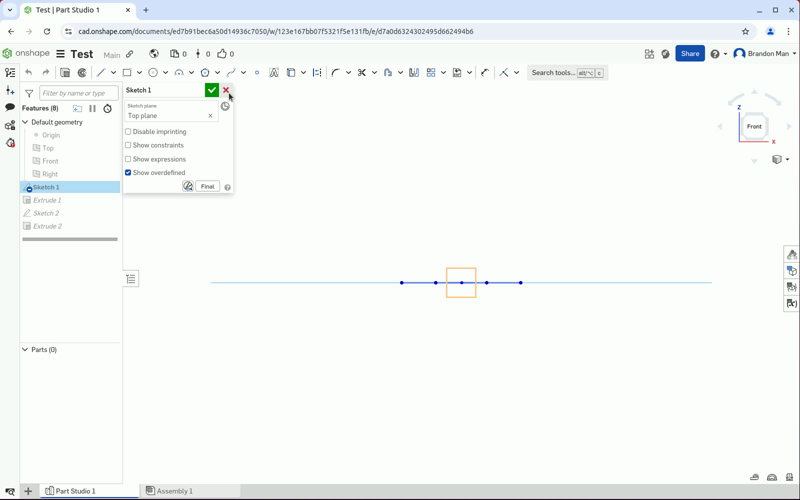
click(229, 92)
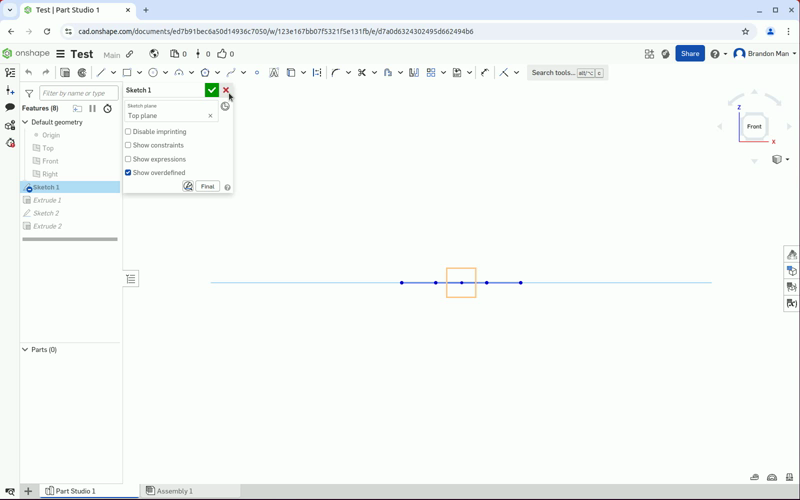
key(shift+s)
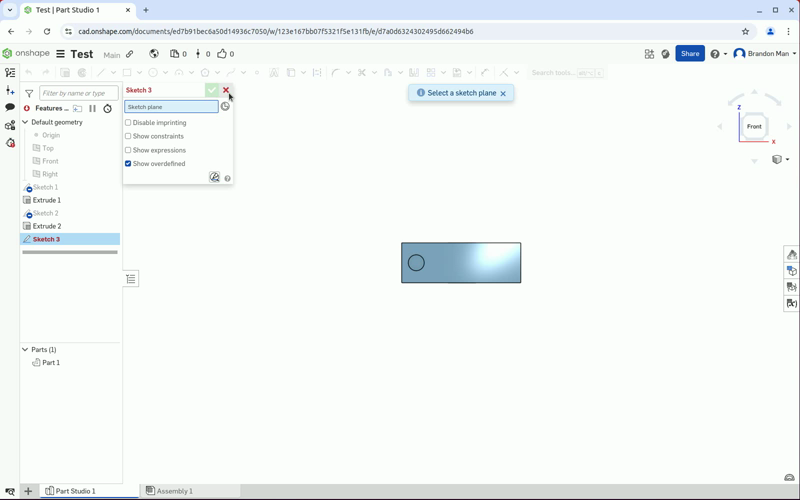
mouse_move(73, 163)
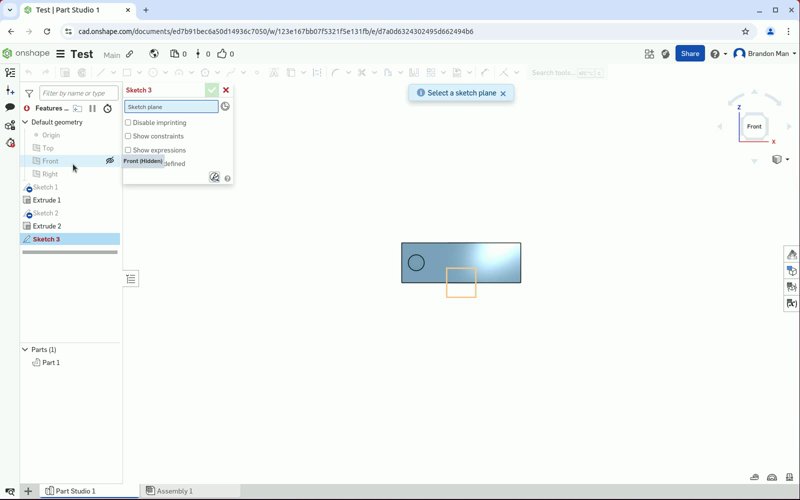
click(73, 163)
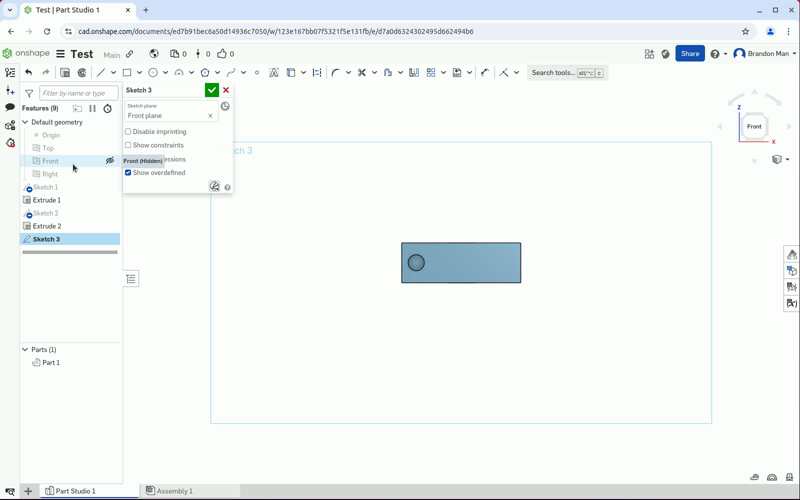
mouse_move(73, 352)
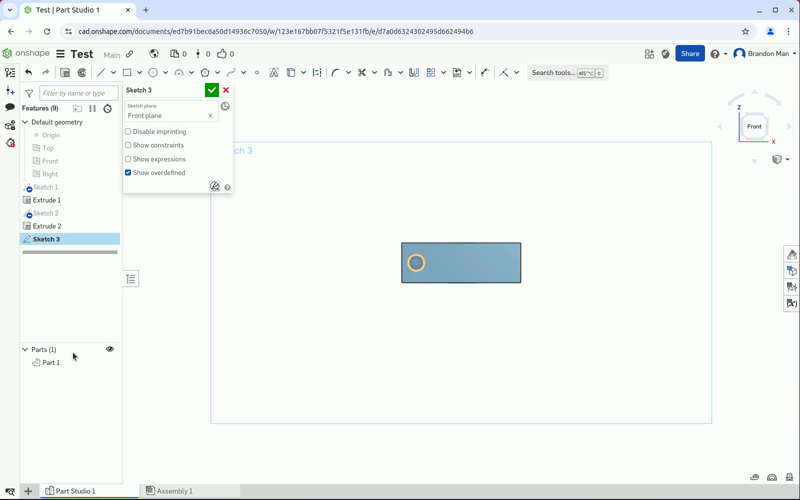
key(y)
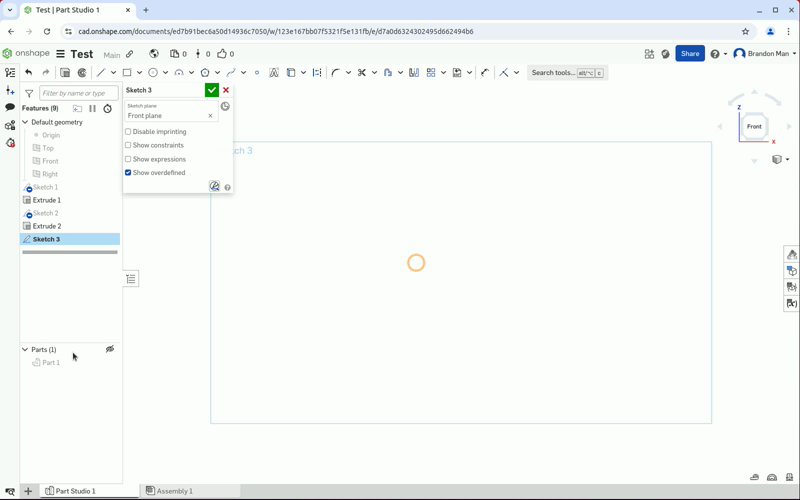
key(c)
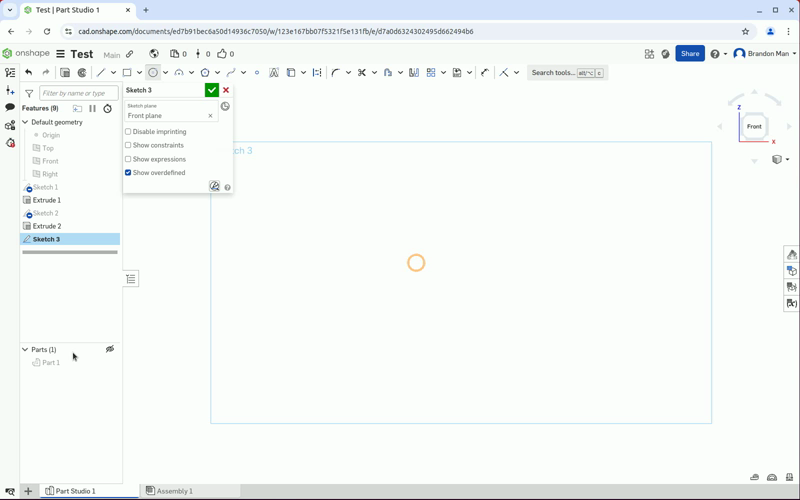
key_down(shift)
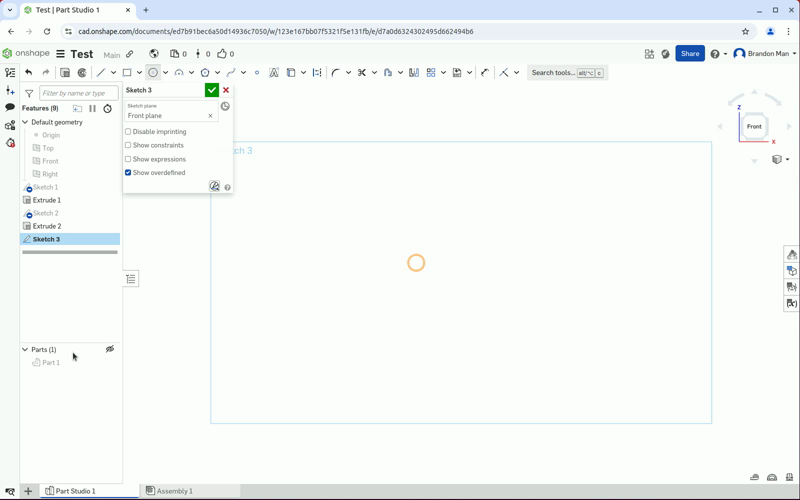
mouse_move(506, 262)
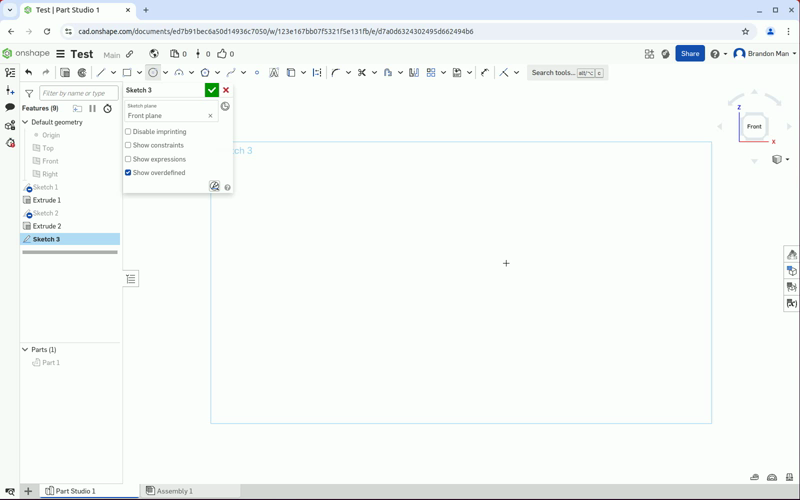
click(506, 262)
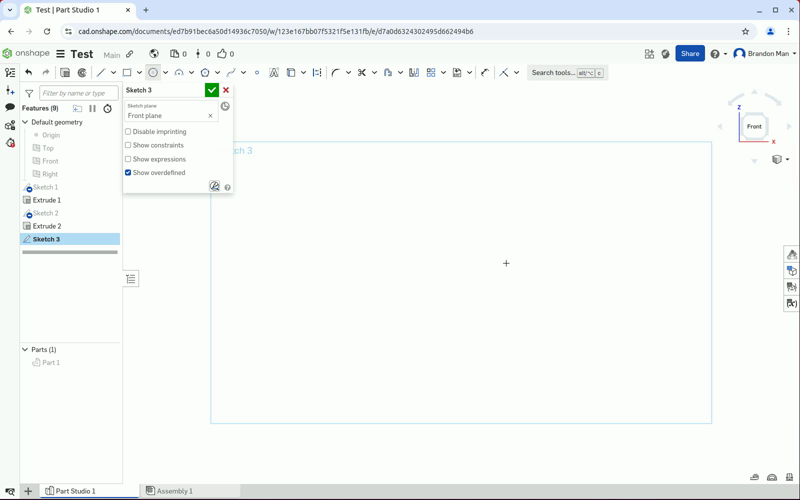
key_up(shift)
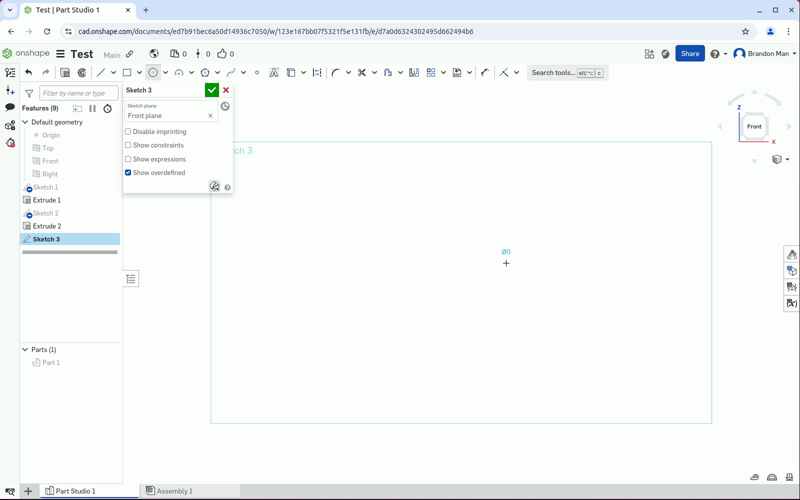
mouse_move(514, 262)
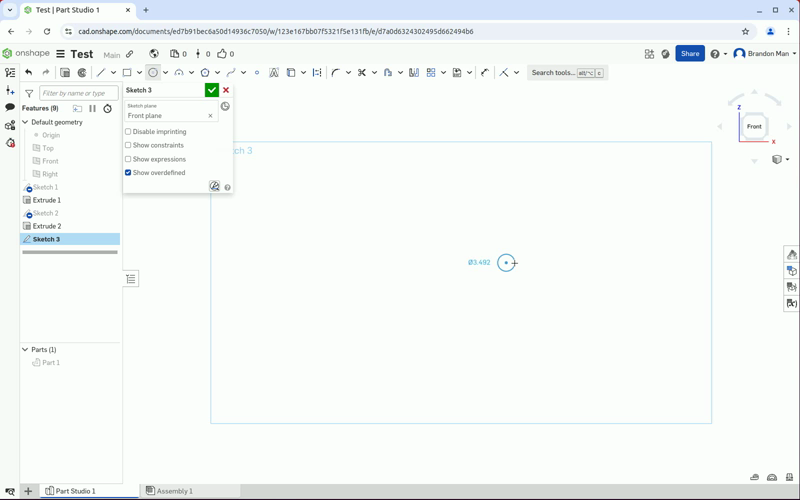
click(514, 262)
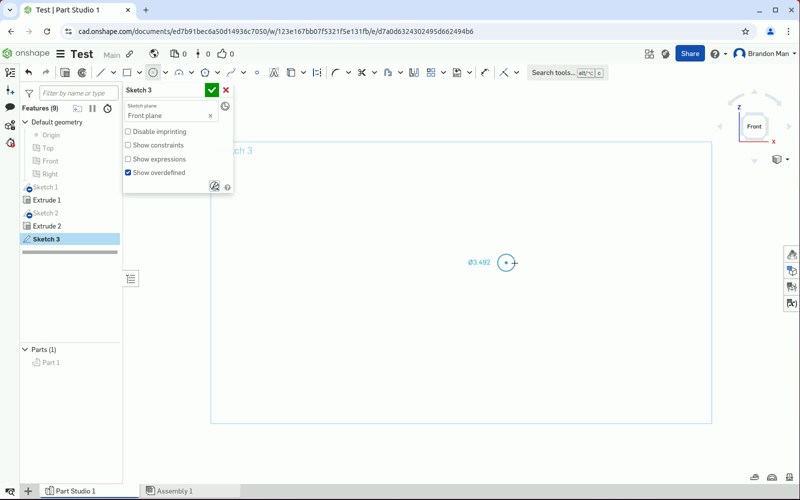
key(esc)
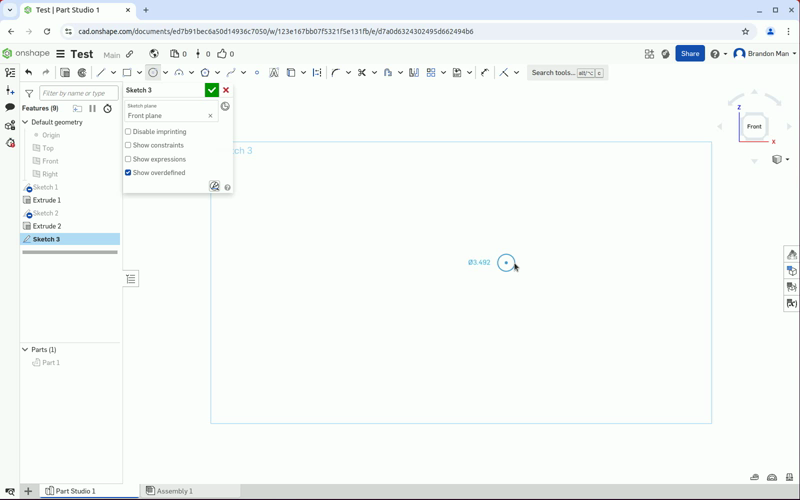
mouse_move(506, 256)
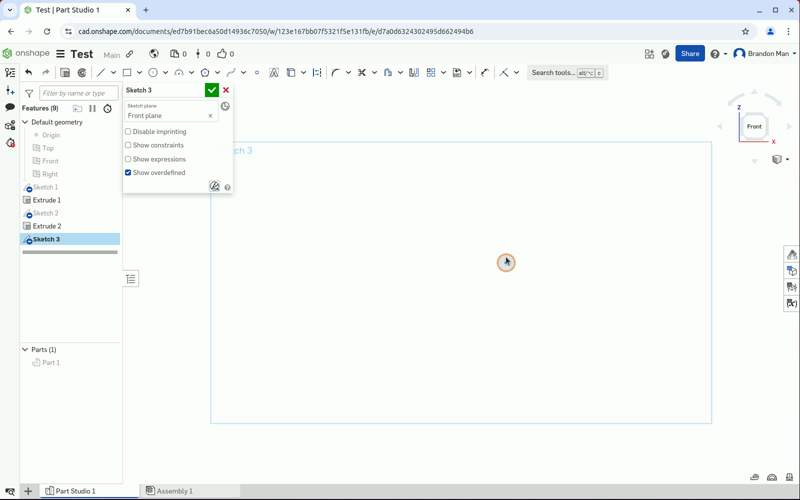
scroll(6)
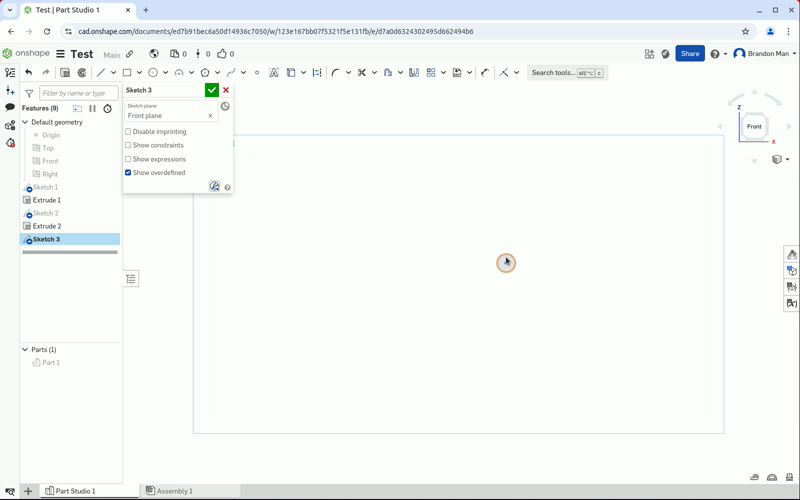
scroll(6)
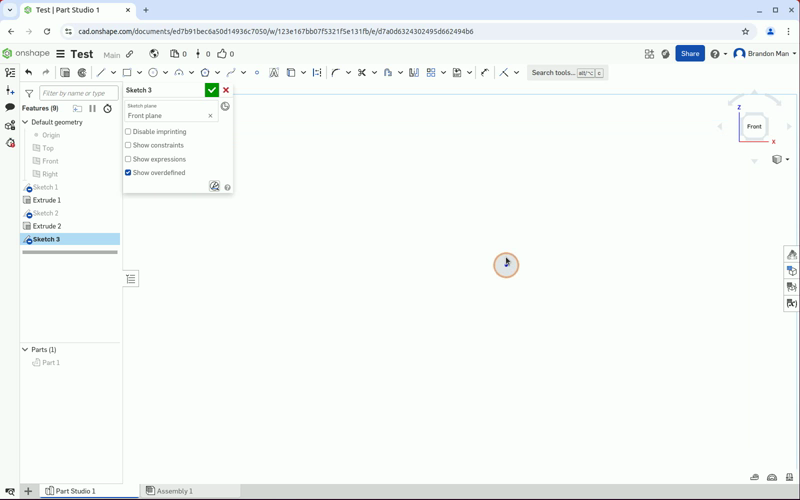
scroll(6)
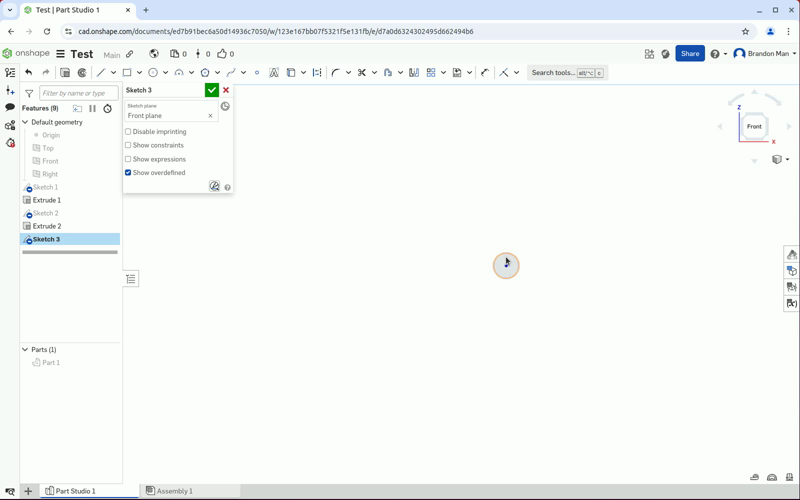
scroll(6)
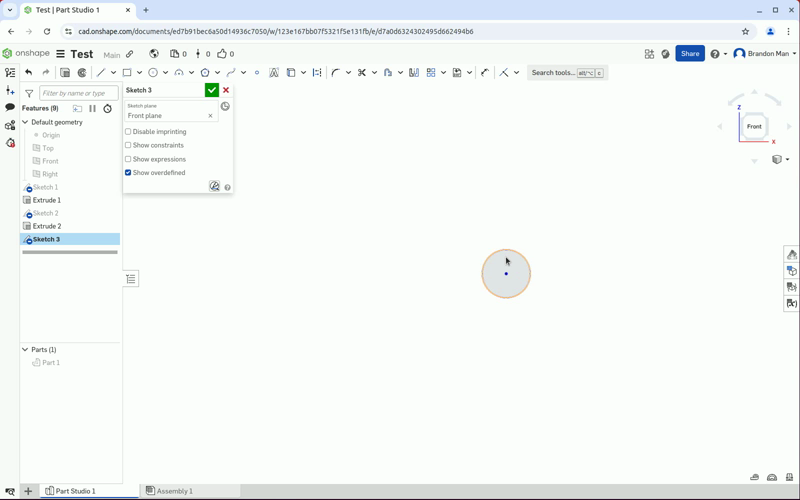
scroll(6)
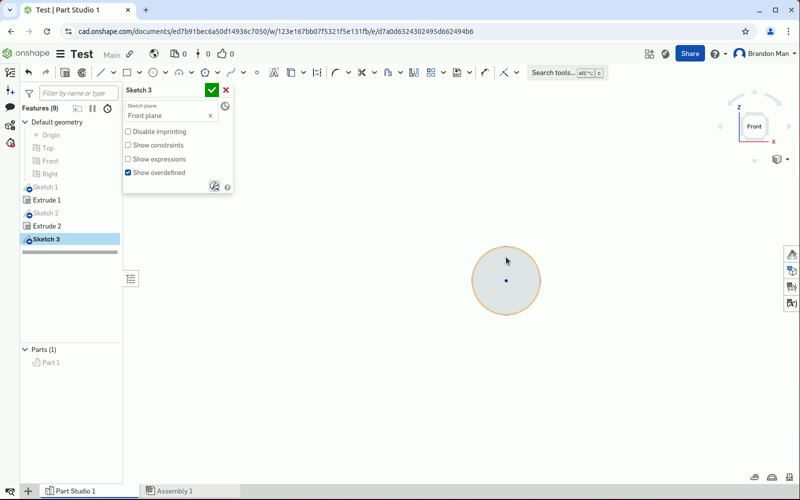
scroll(6)
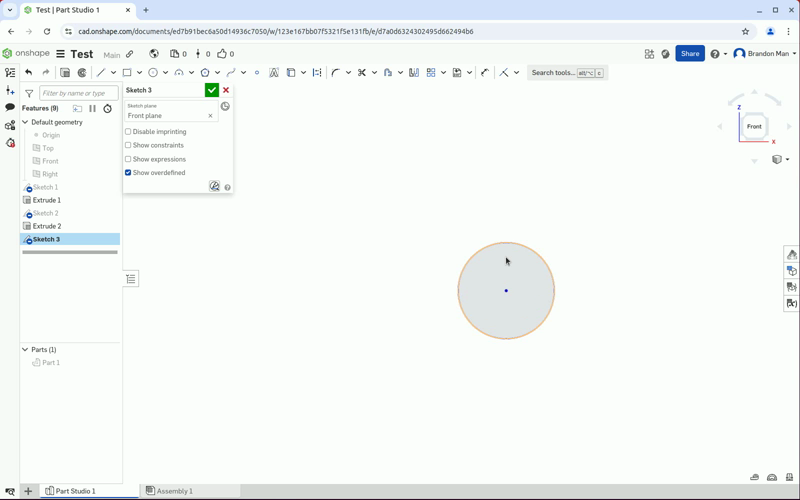
scroll(6)
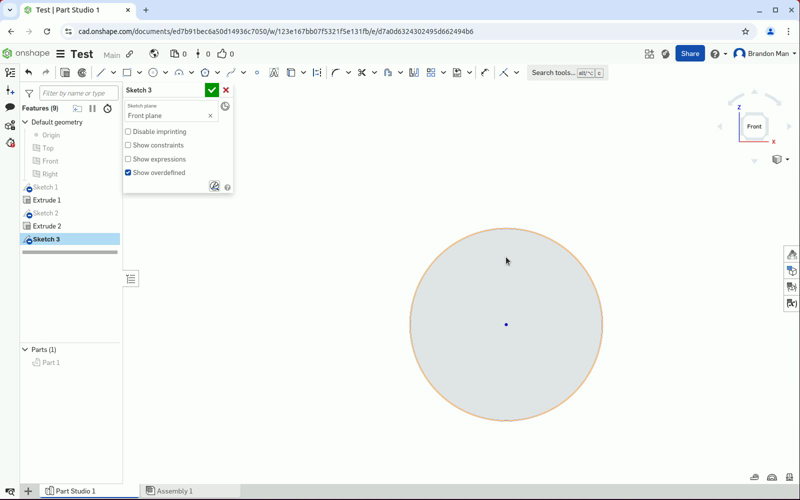
click(506, 256)
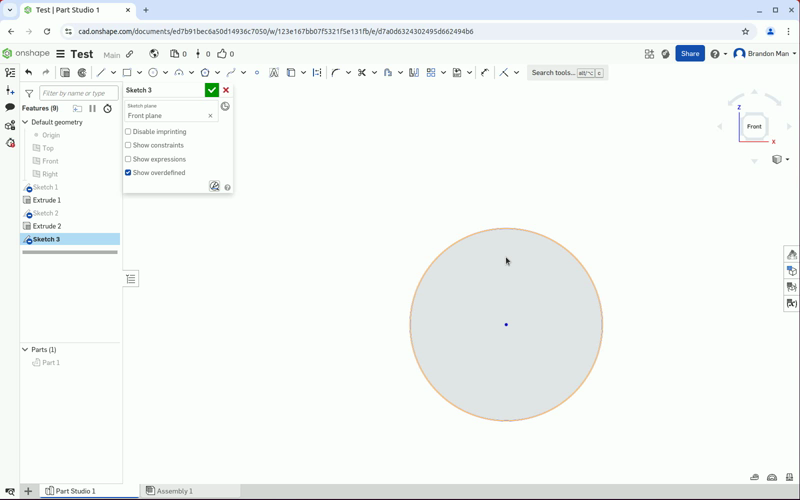
scroll(-6)
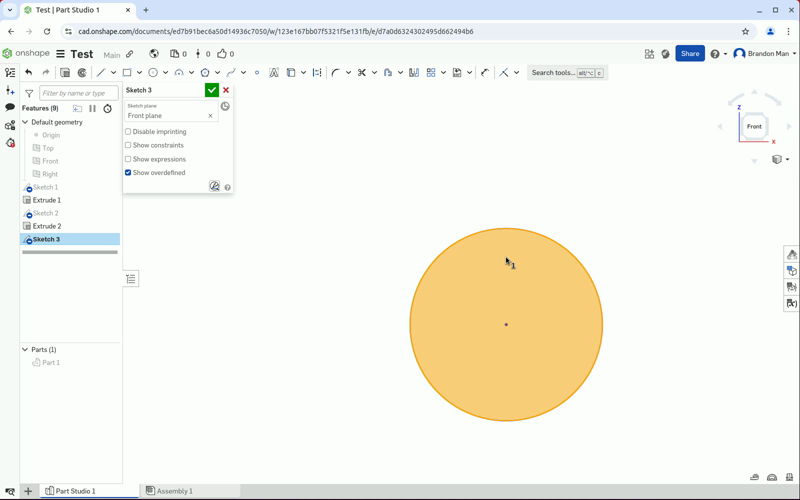
scroll(-6)
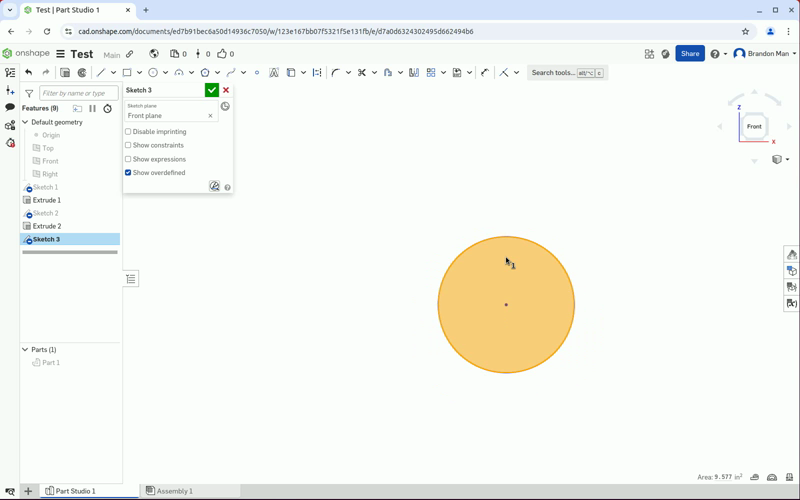
scroll(-6)
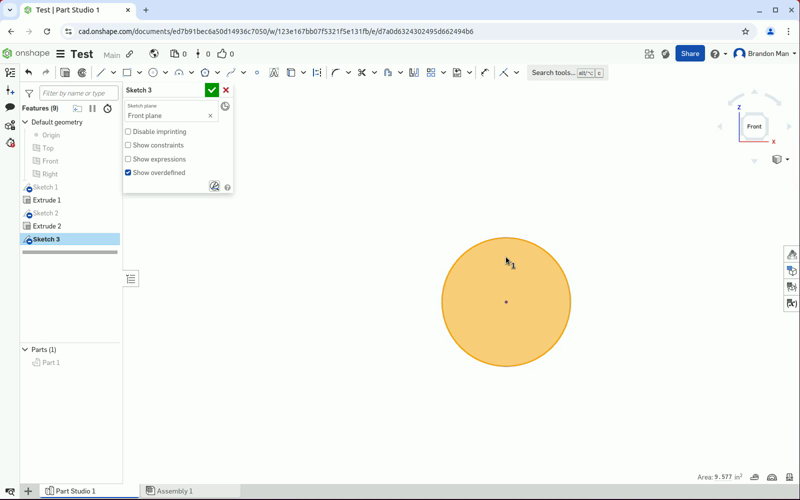
scroll(-6)
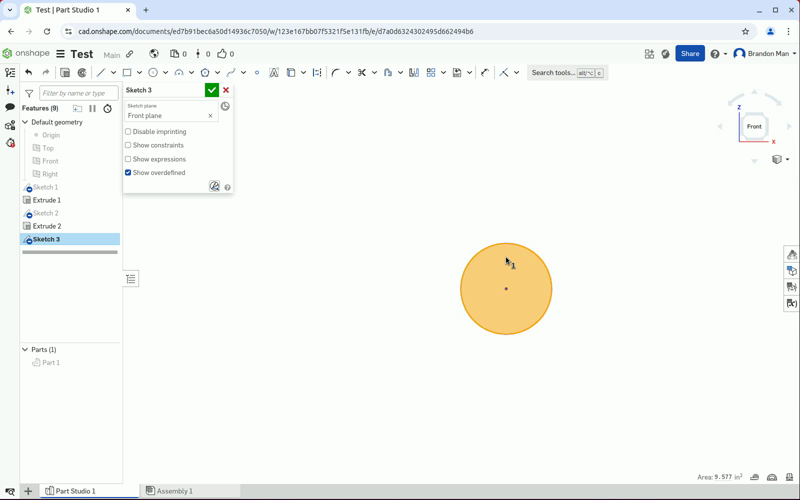
scroll(-6)
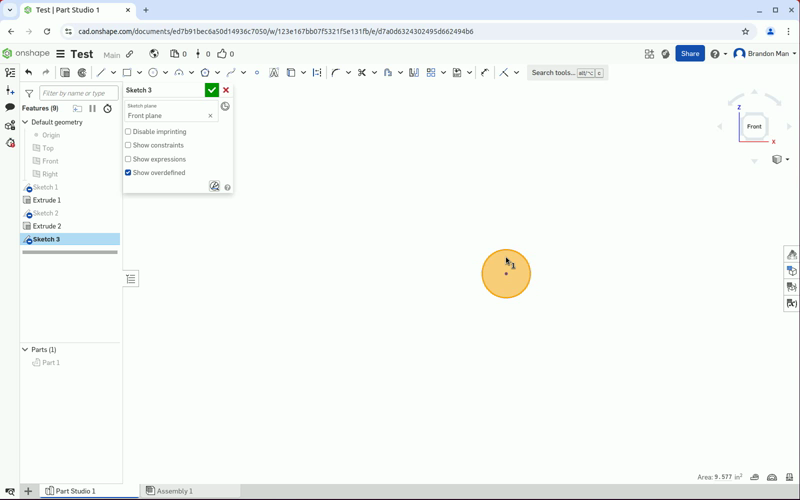
scroll(-6)
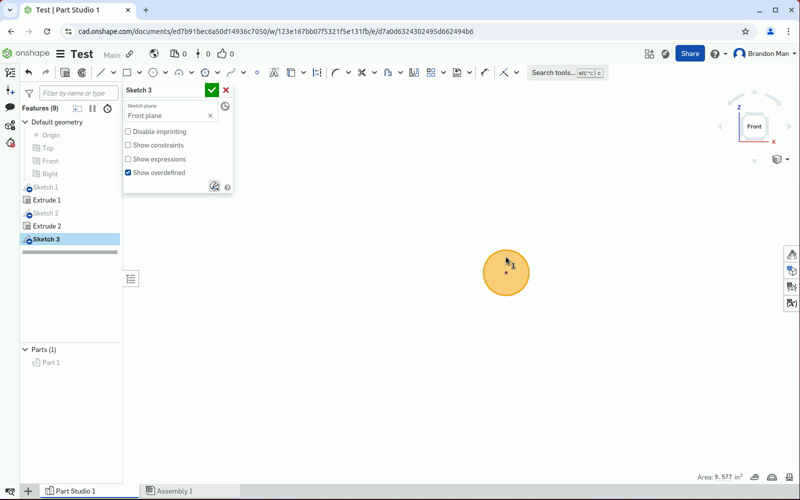
scroll(-6)
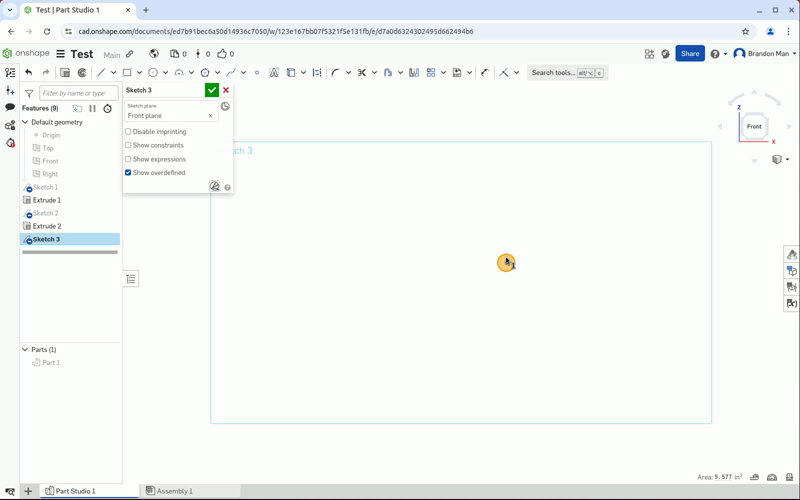
mouse_move(73, 352)
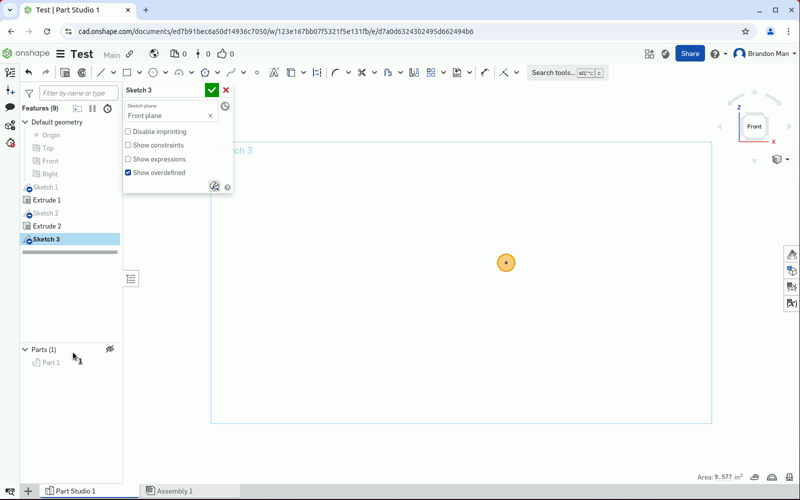
key(shift+y)
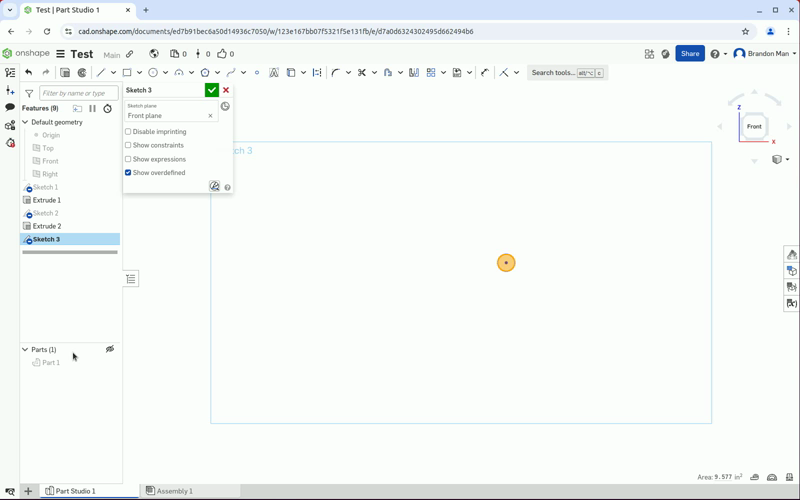
key(shift+e)
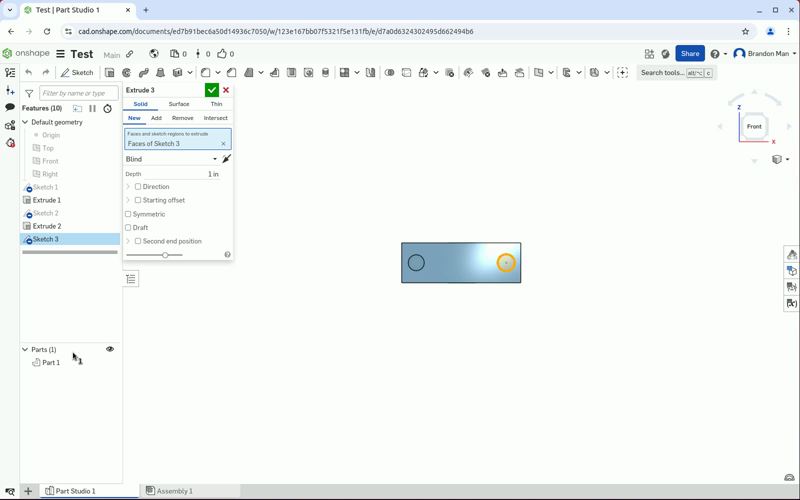
mouse_move(143, 106)
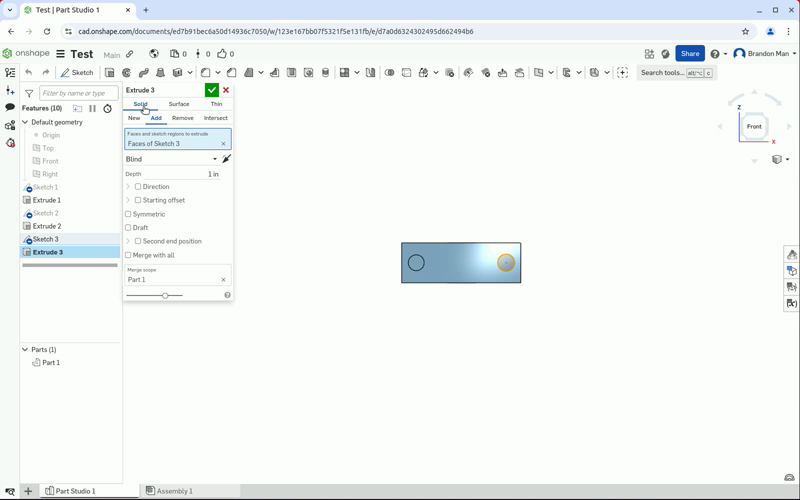
click(143, 106)
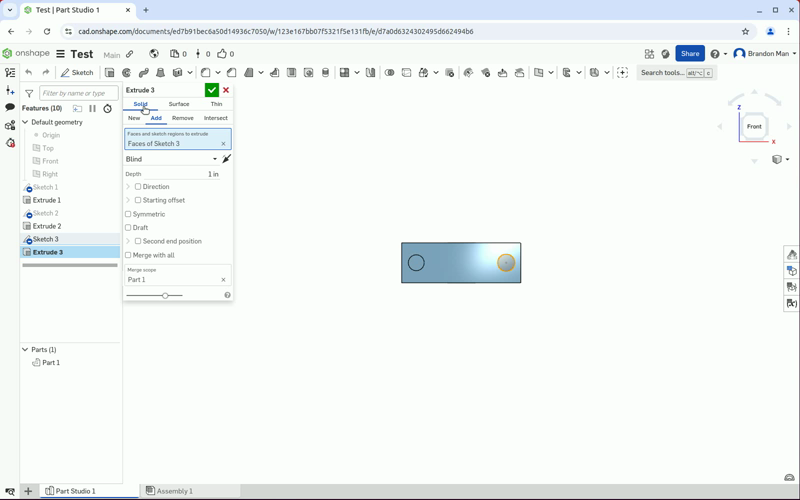
mouse_move(186, 120)
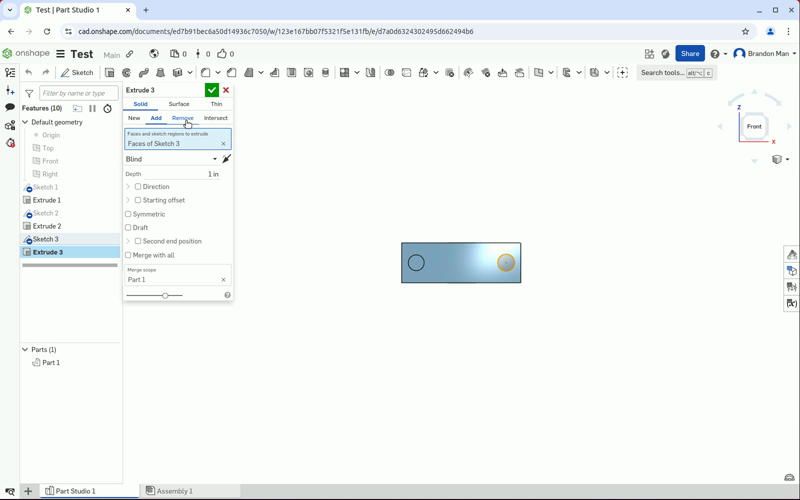
click(186, 120)
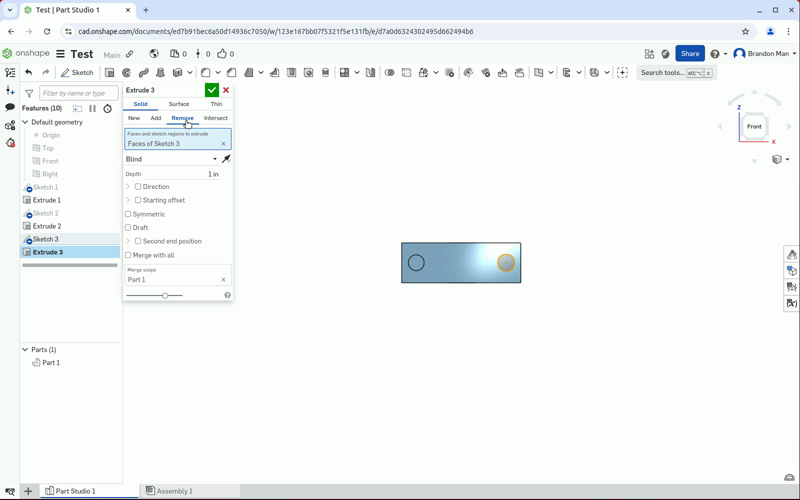
key(tab, 4)
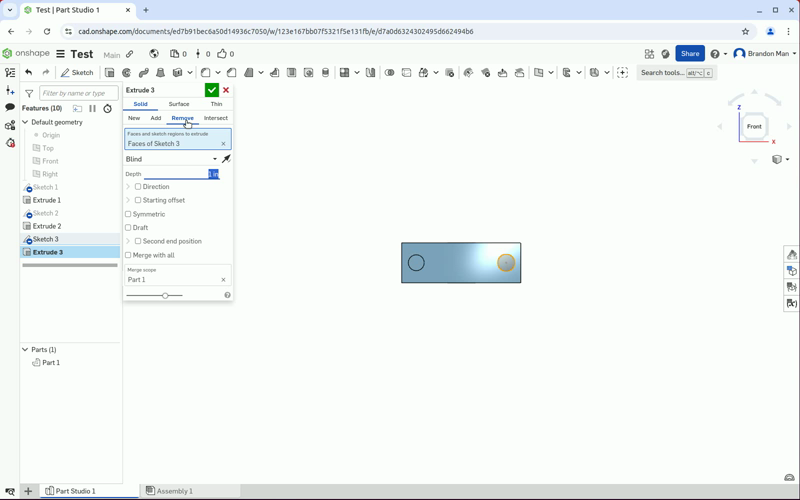
text(3.37)
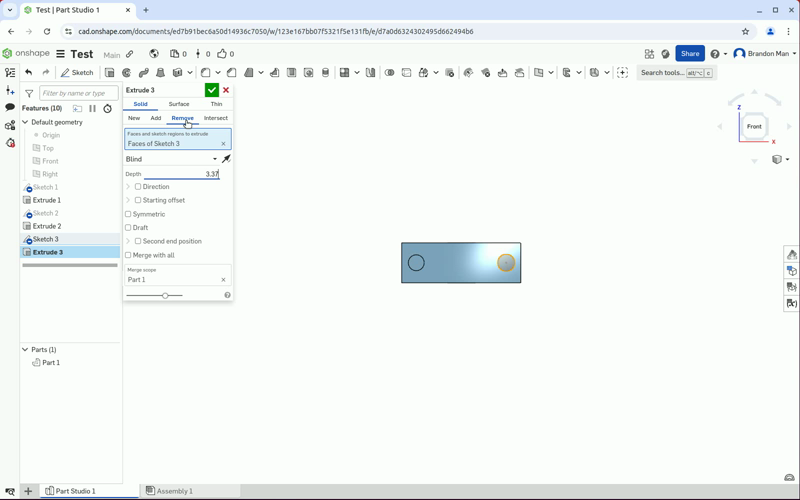
key(tab, 6)
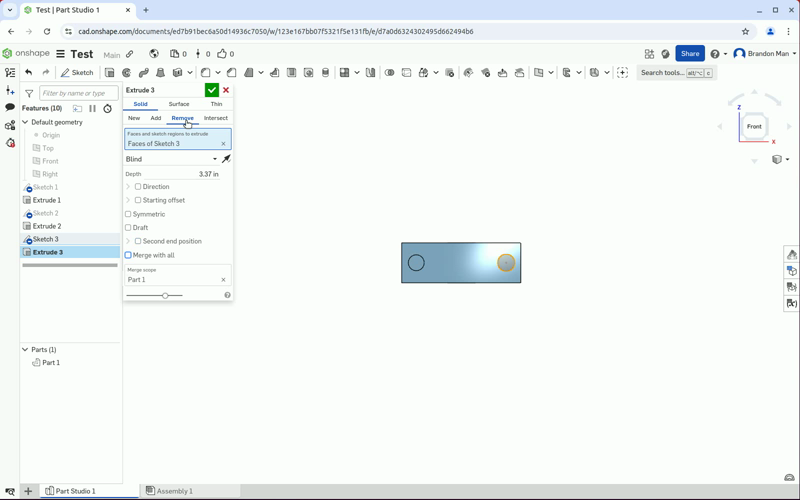
key(space)
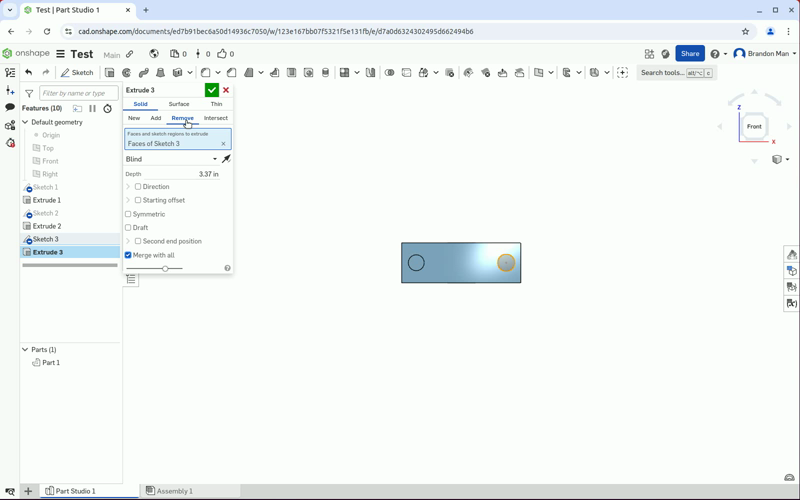
key(enter)
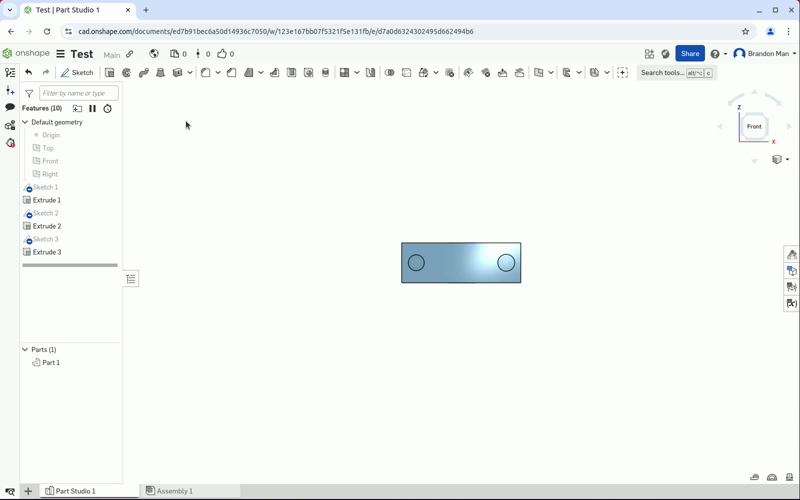
key(shift+h)
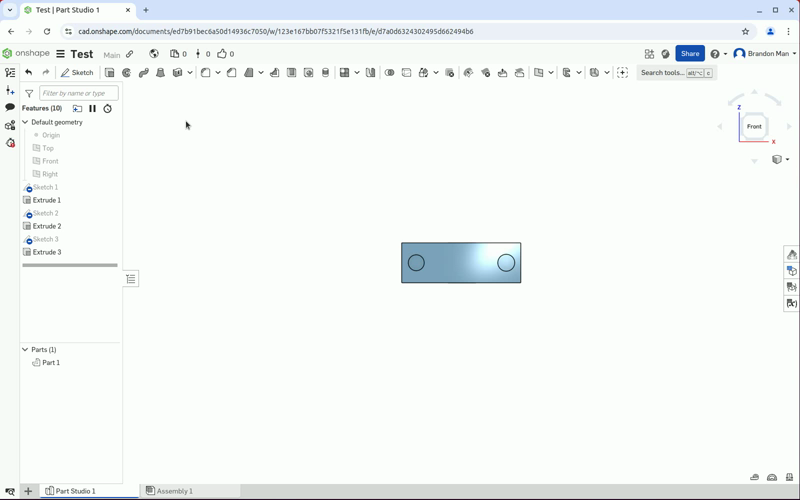
key(shift+h)
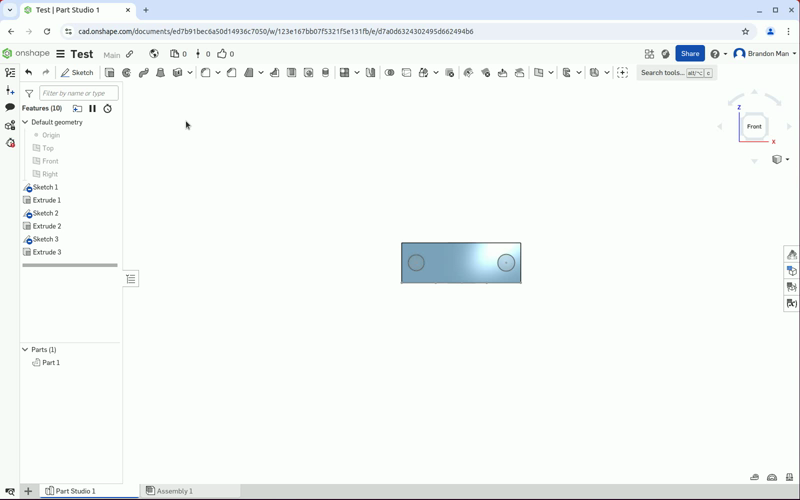
key(shift+7)
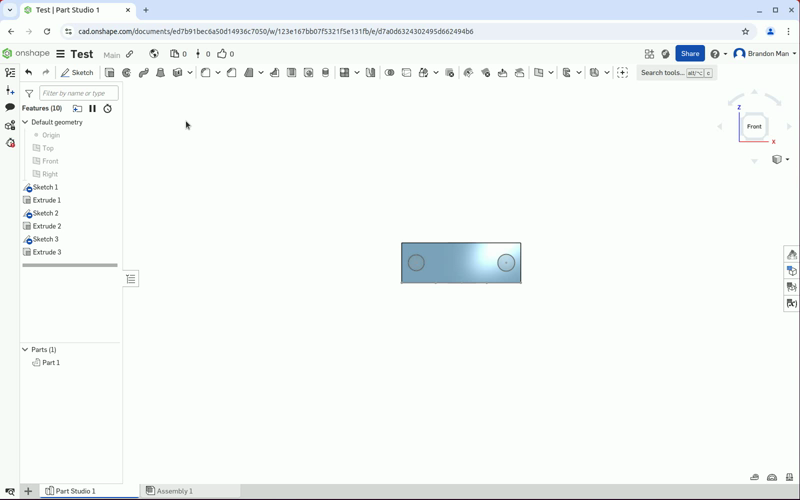
key(left, 2)
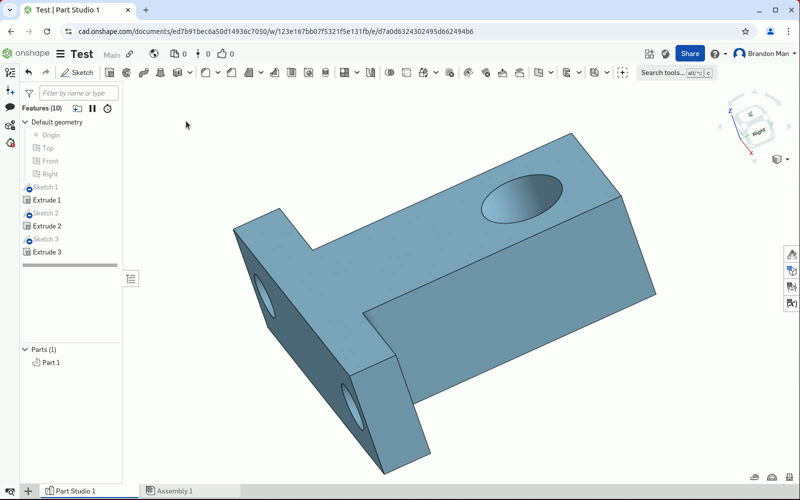
key(down, 2)
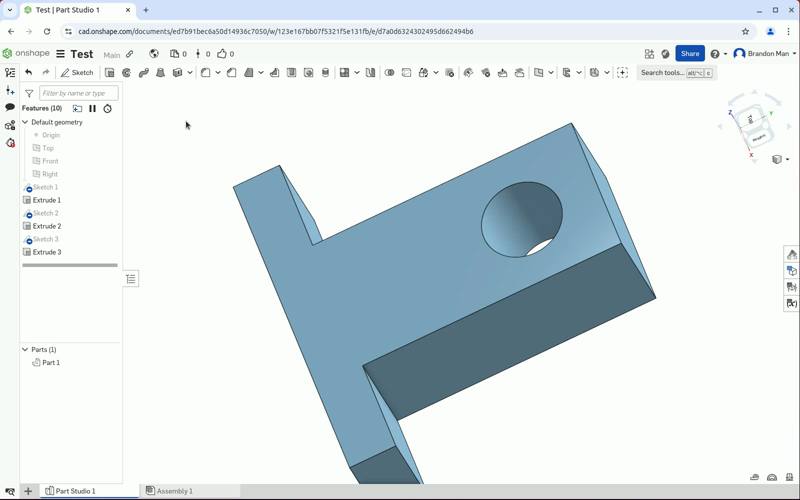
key(up, 2)
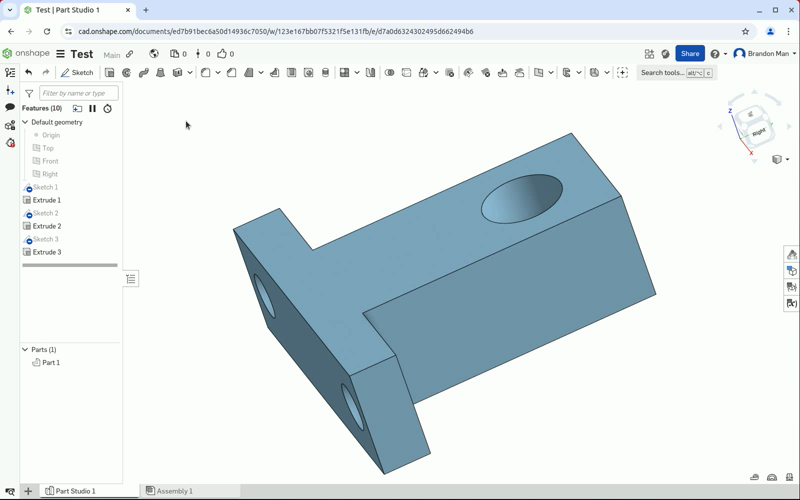
key(right, 2)
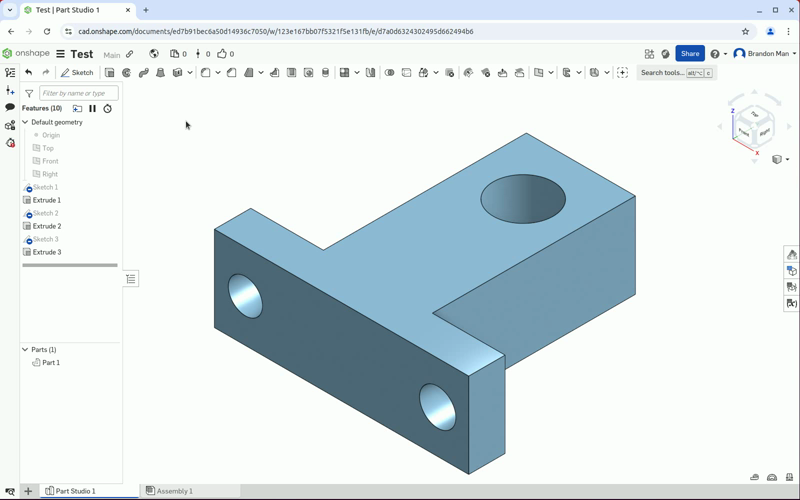
mouse_move(73, 189)
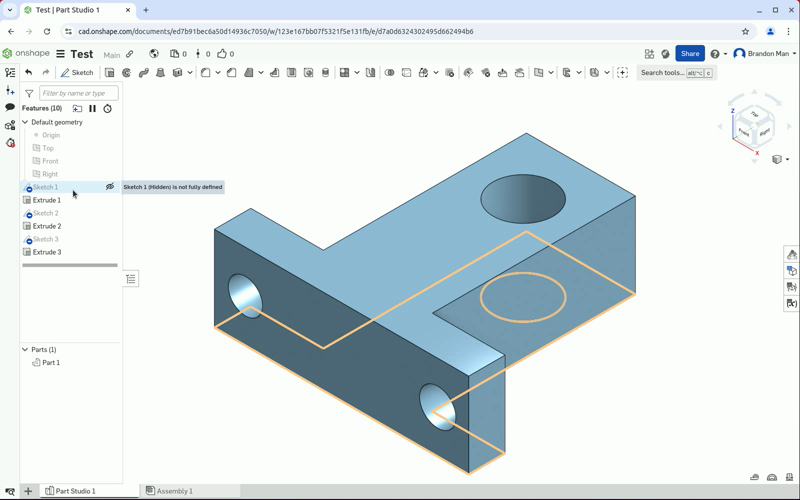
click(73, 189)